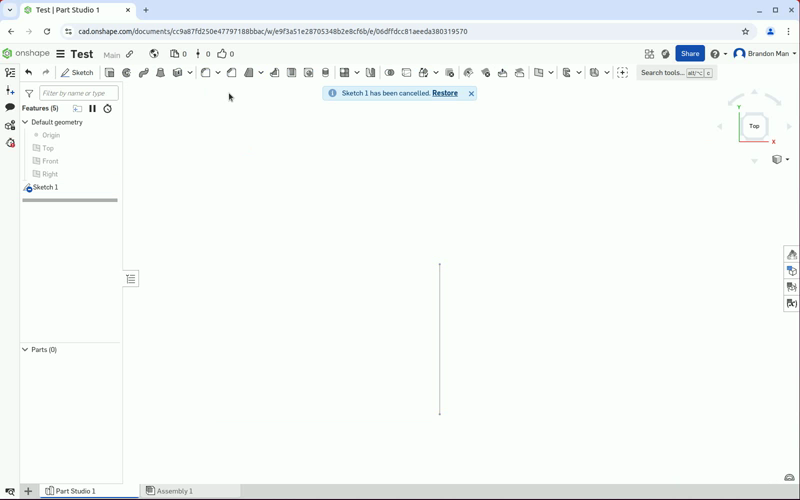
key(shift+h)
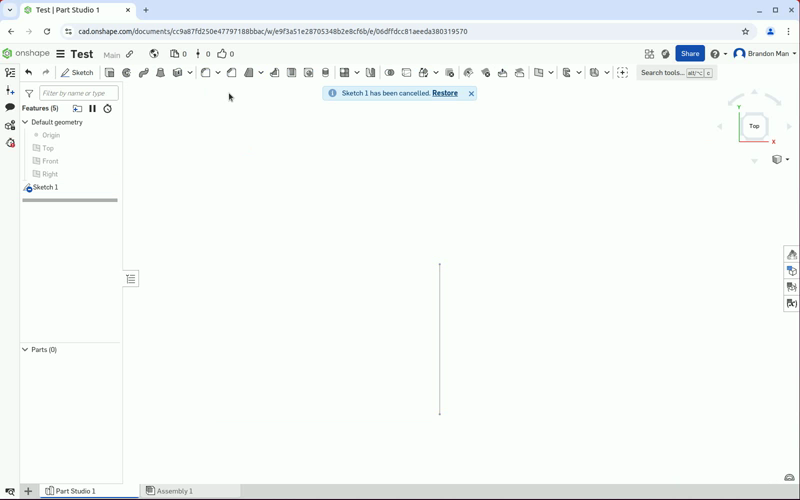
key(shift+s)
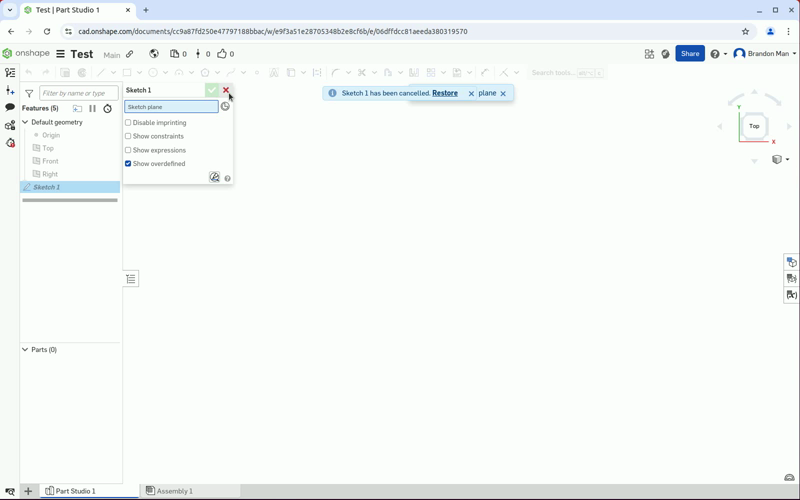
mouse_move(73, 150)
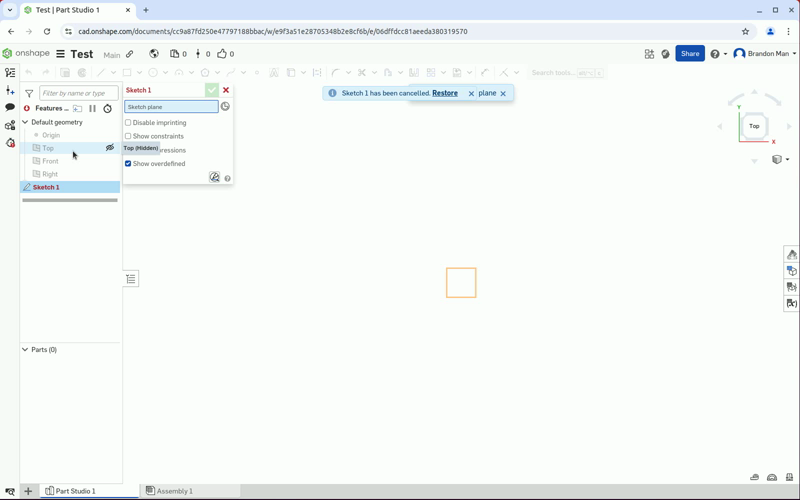
click(73, 150)
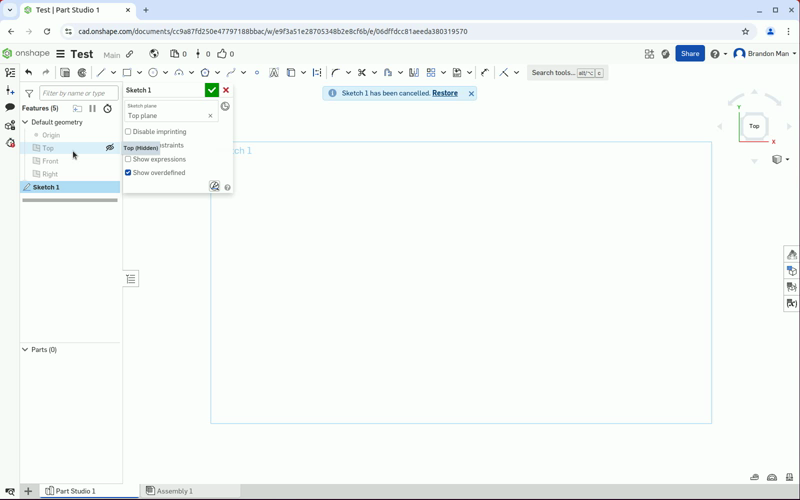
mouse_move(73, 352)
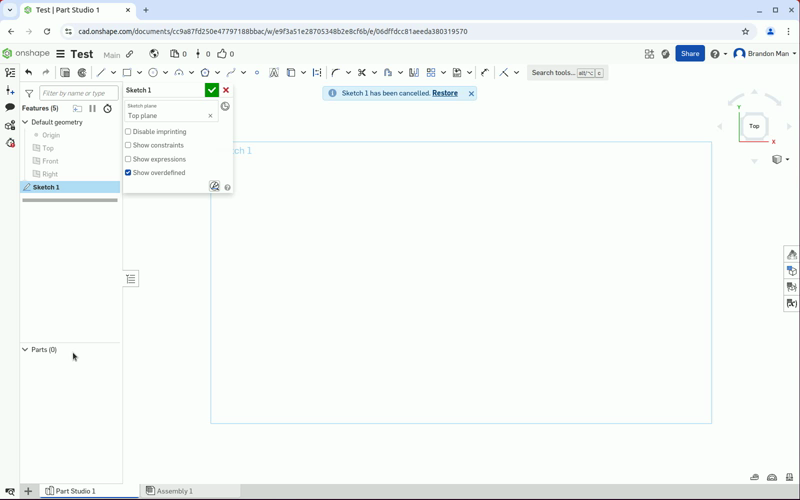
key(y)
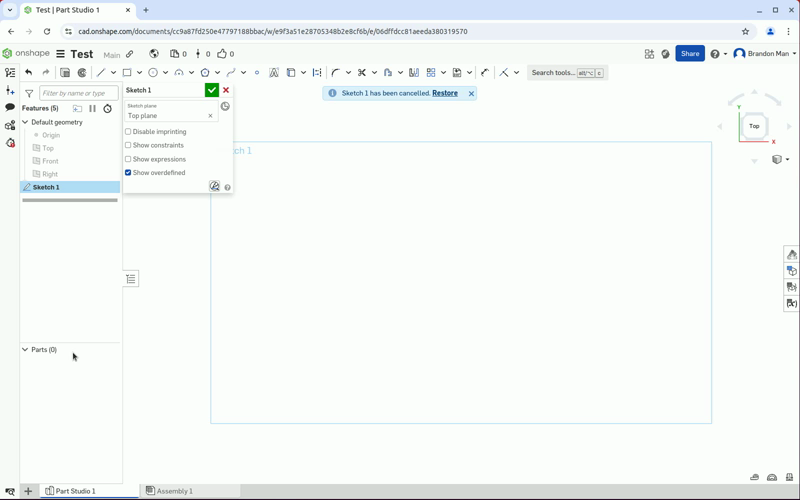
key(l)
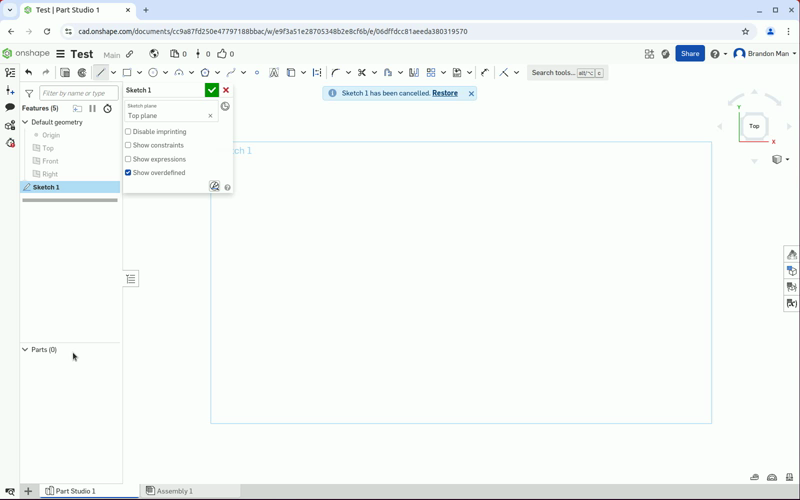
key_down(shift)
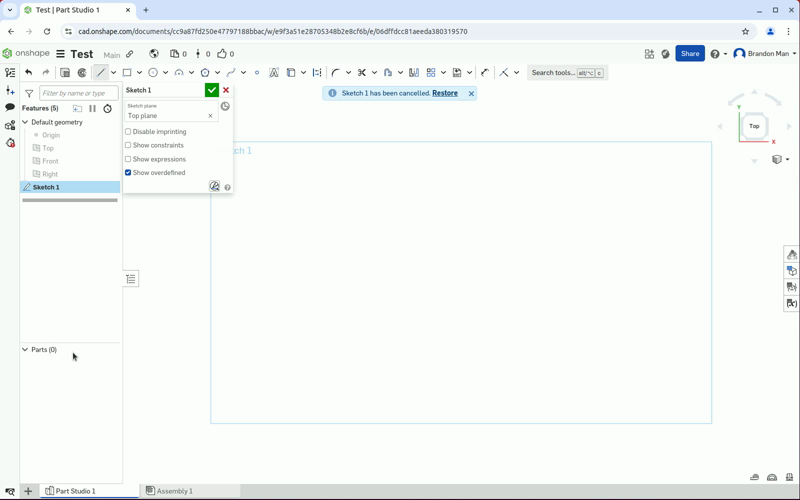
mouse_move(348, 357)
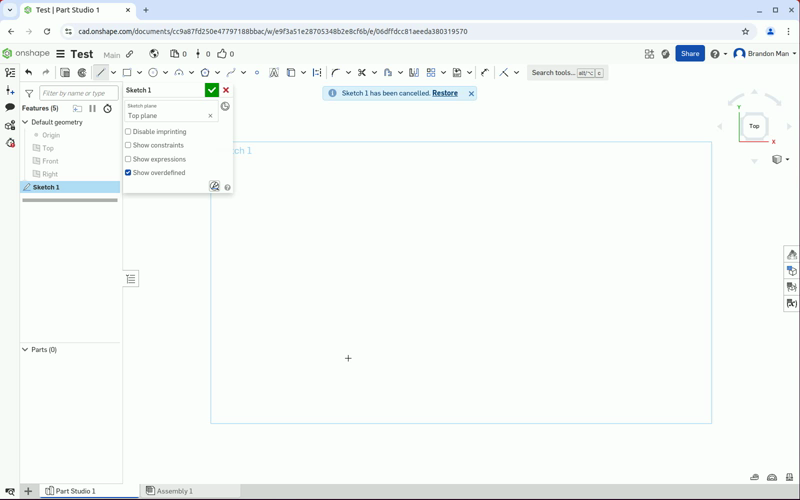
click(348, 357)
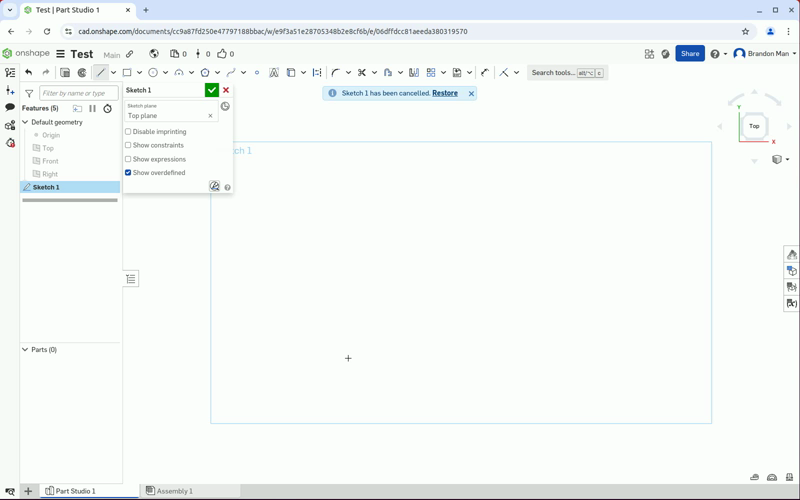
key_up(shift)
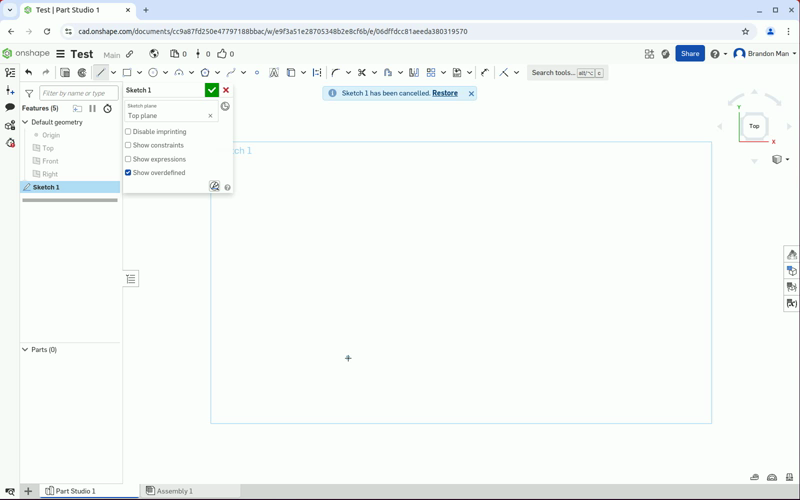
key_down(shift)
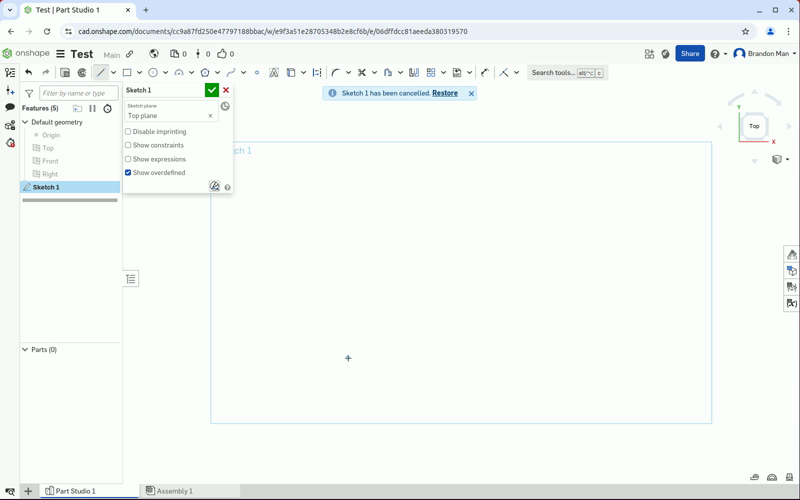
mouse_move(572, 357)
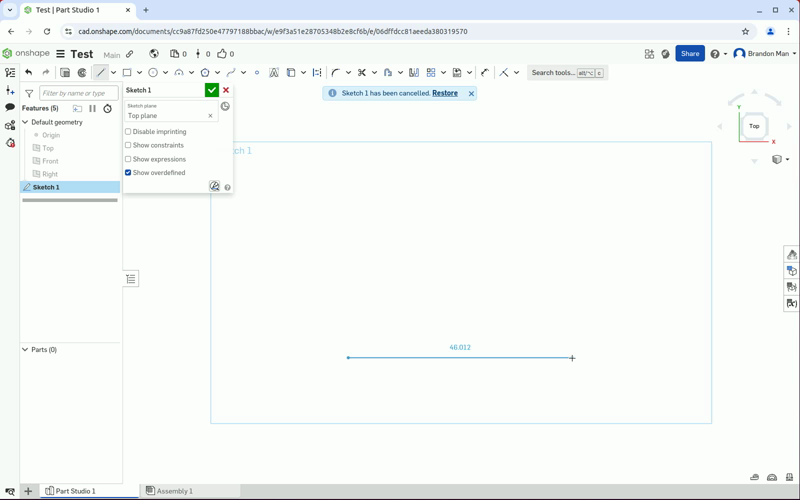
click(572, 357)
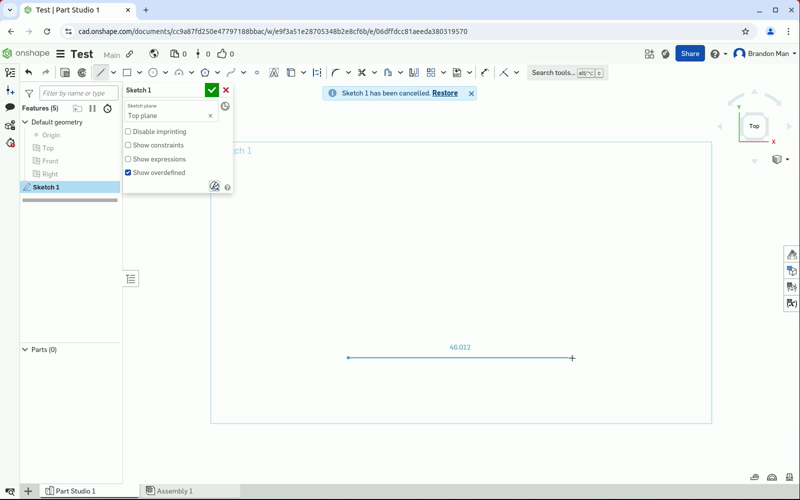
key_up(shift)
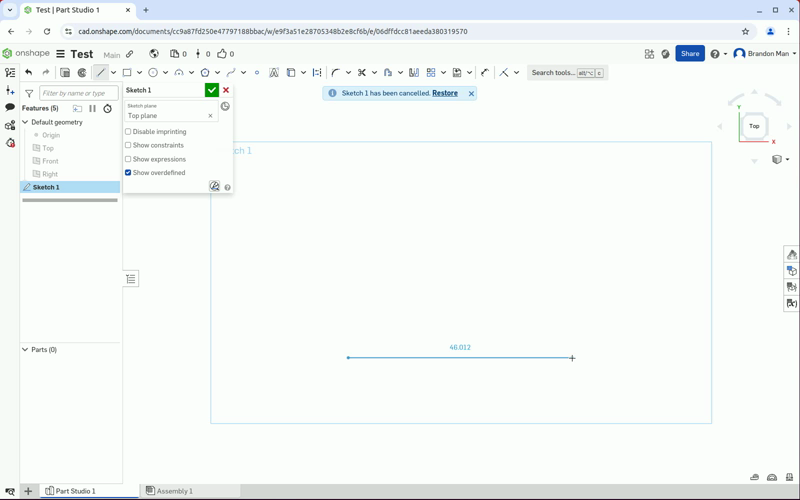
key_down(shift)
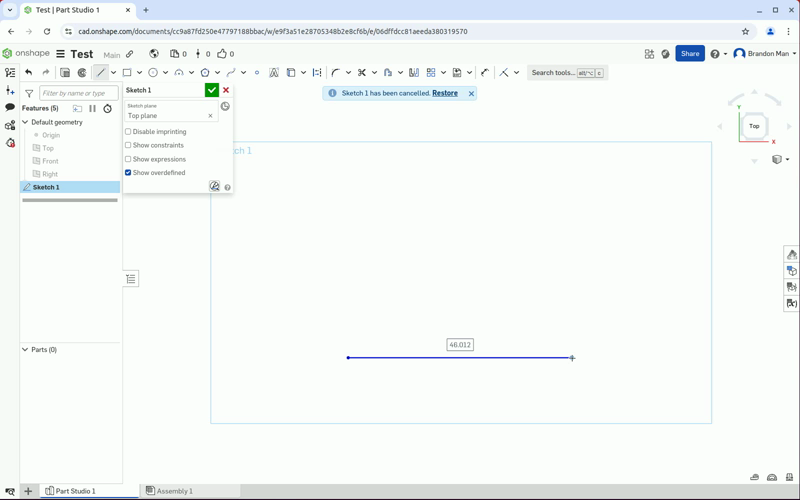
mouse_move(572, 209)
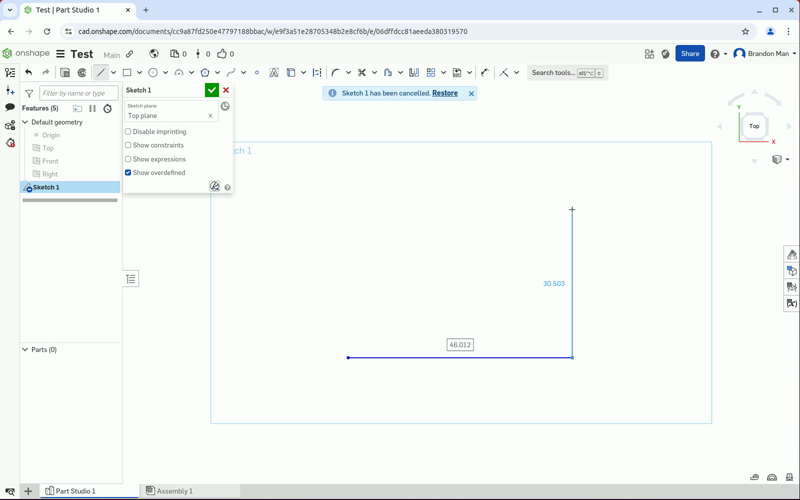
click(572, 209)
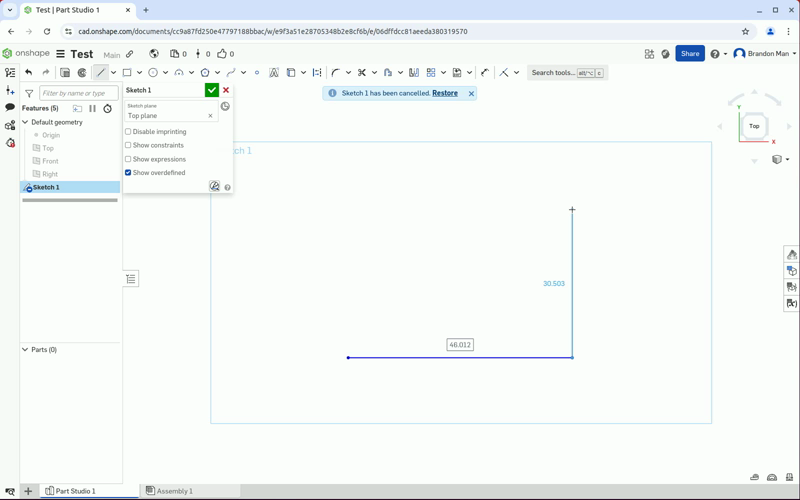
key_up(shift)
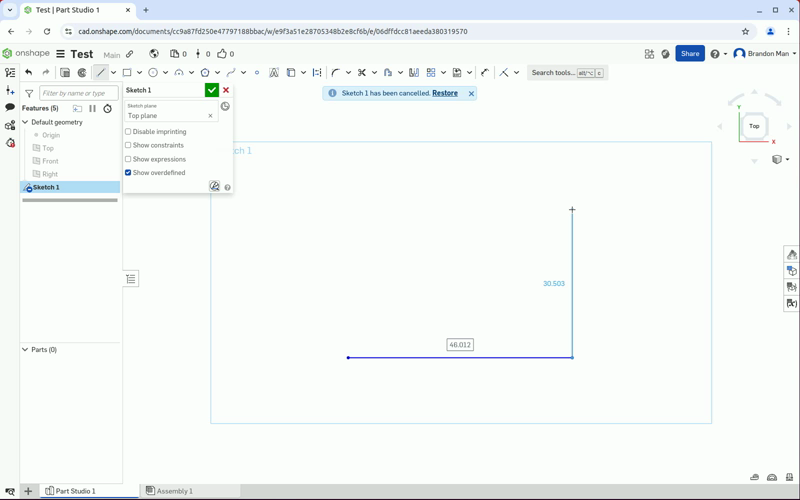
key_down(shift)
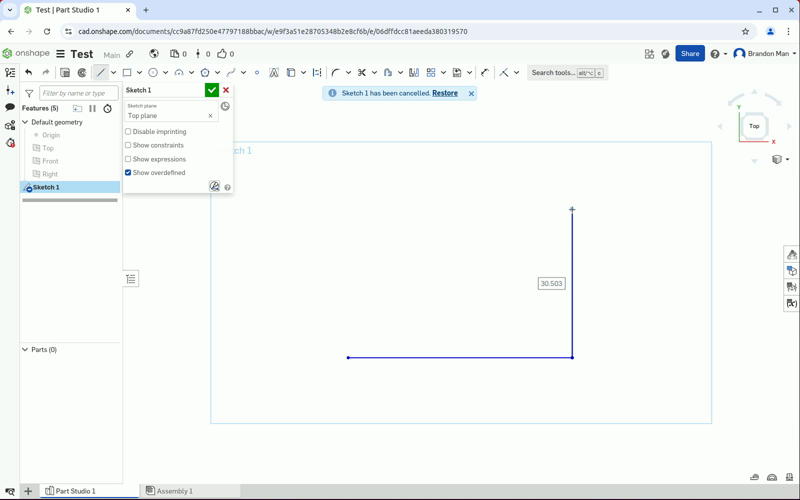
mouse_move(348, 209)
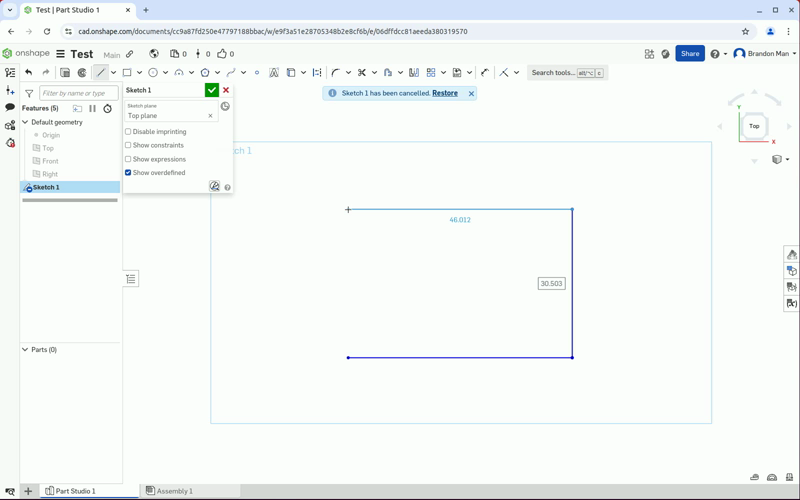
click(348, 209)
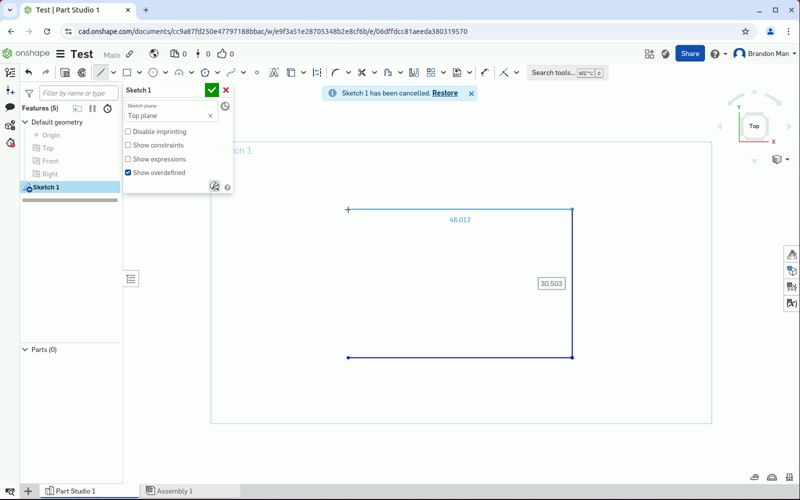
key_up(shift)
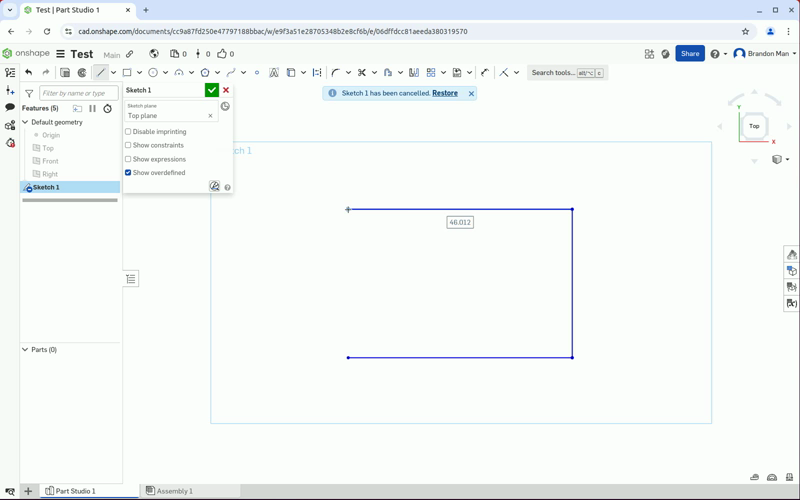
key_down(shift)
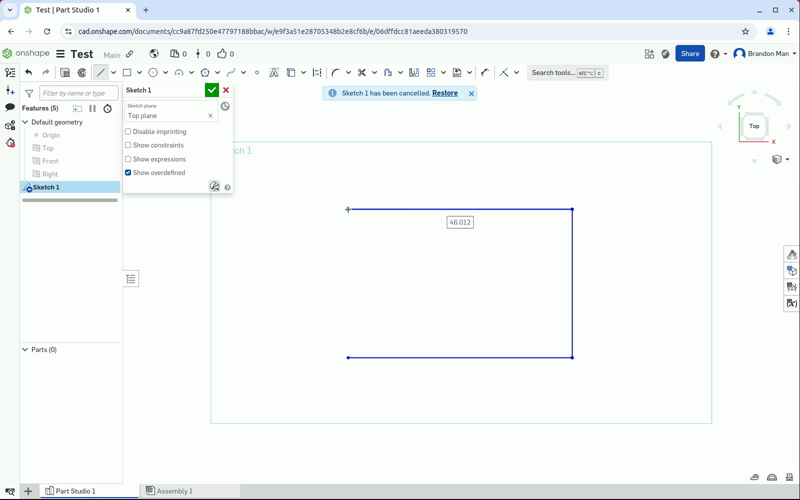
mouse_move(348, 357)
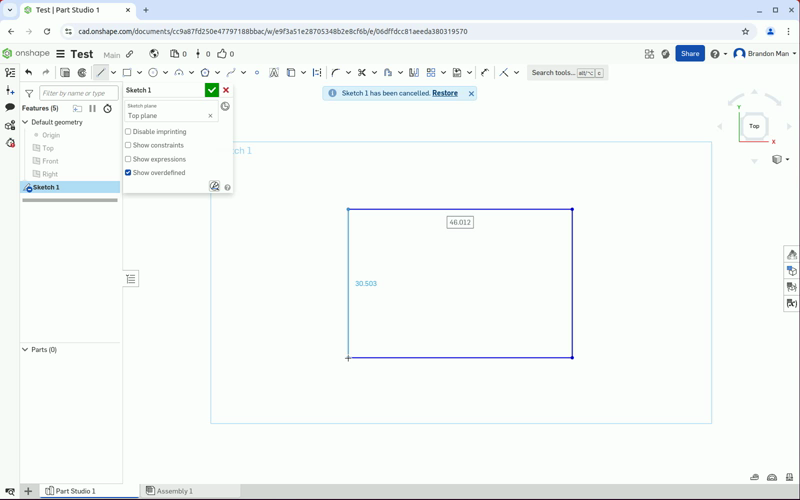
key_up(shift)
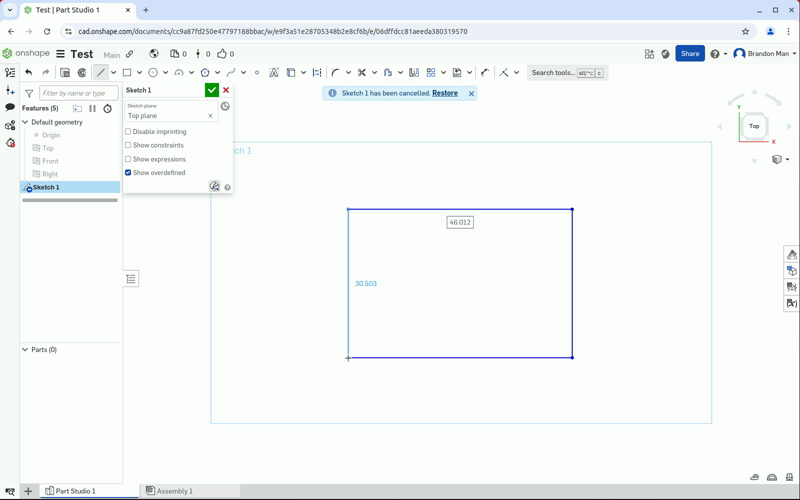
click(348, 357)
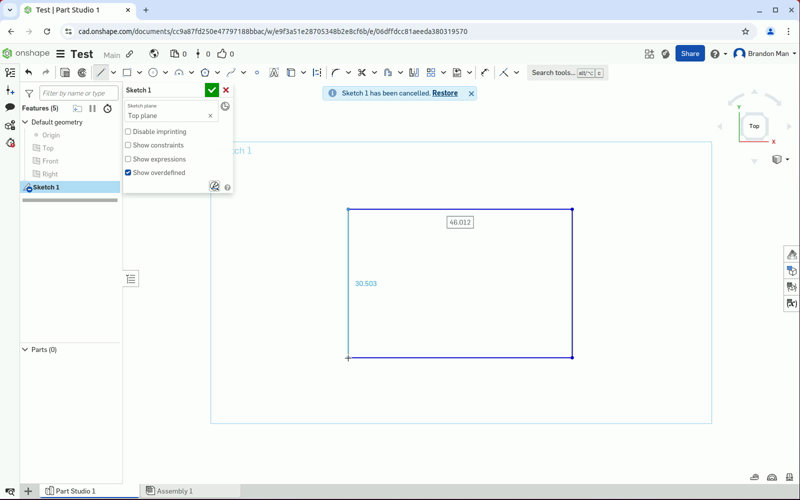
key(esc)
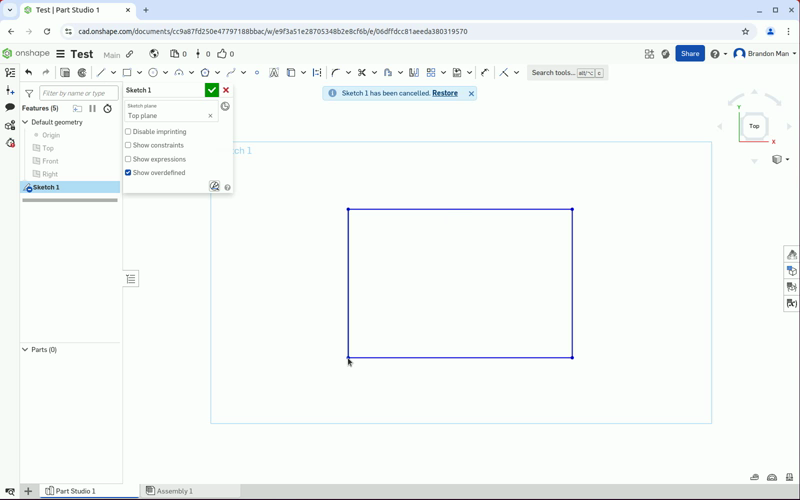
key(l)
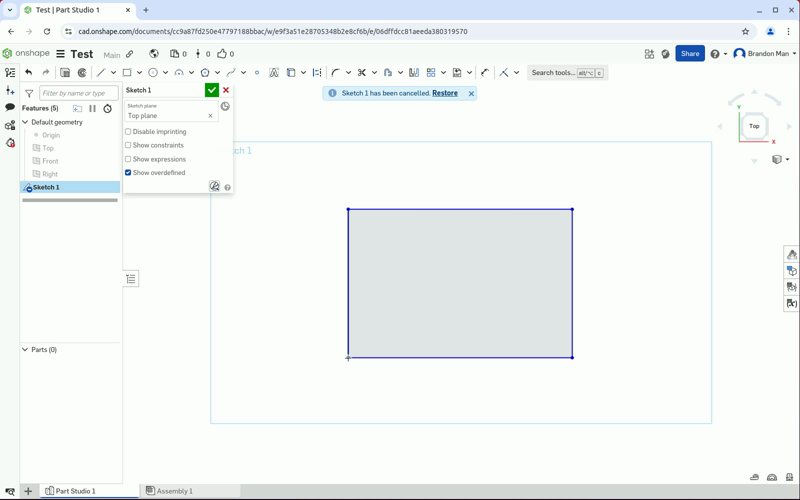
key_down(shift)
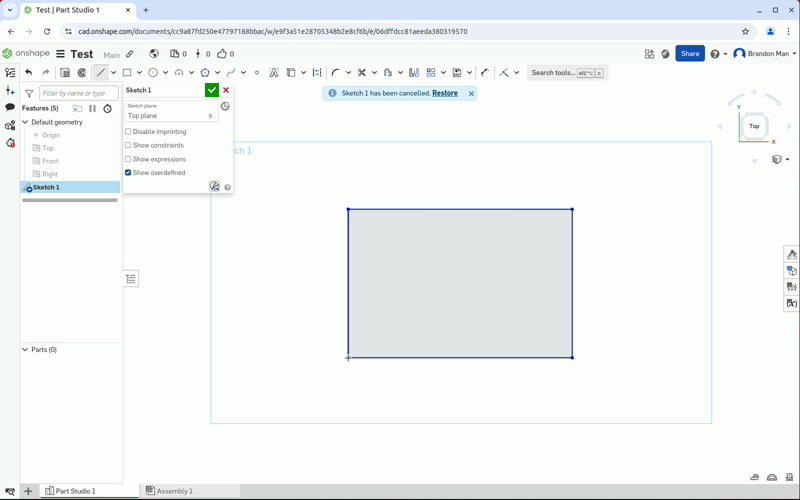
mouse_move(367, 339)
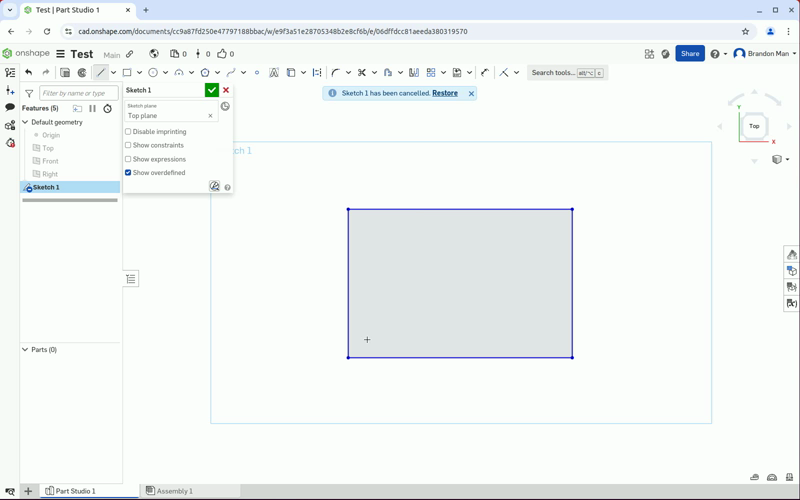
click(367, 339)
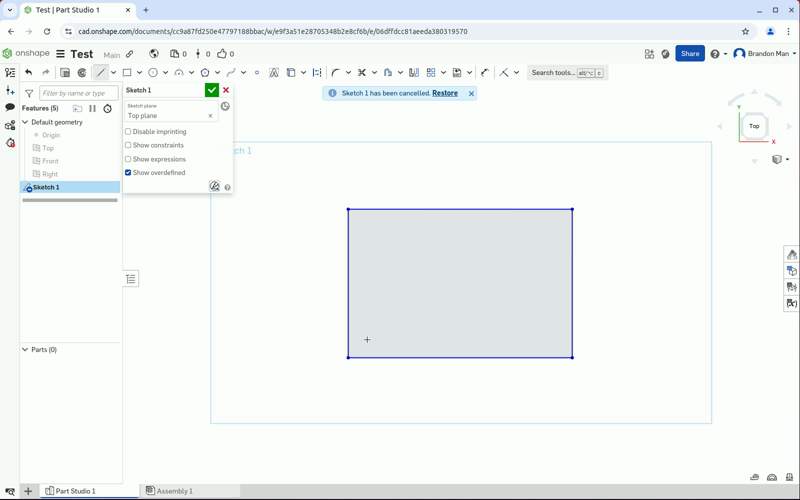
key_up(shift)
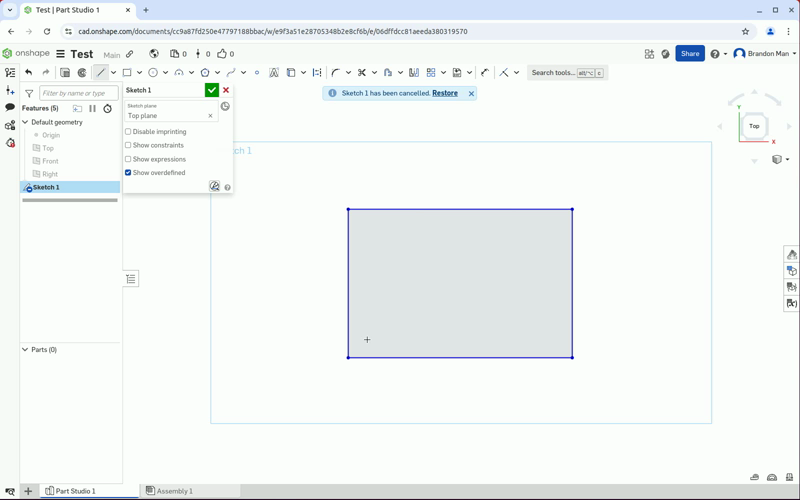
key_down(shift)
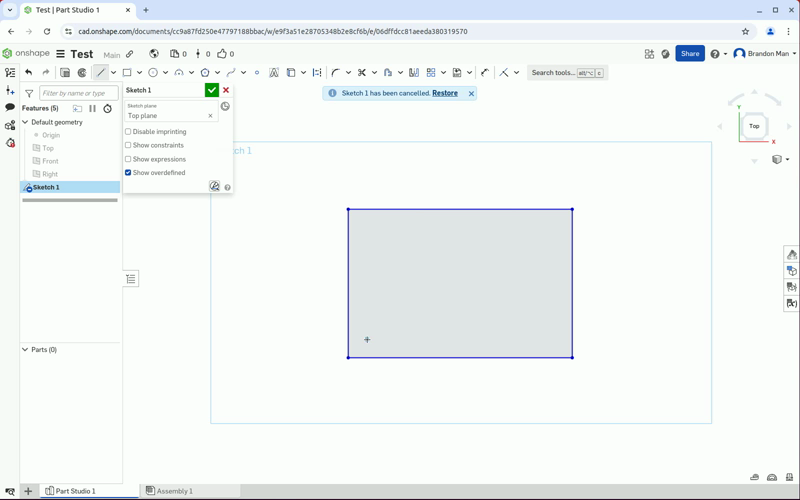
mouse_move(553, 339)
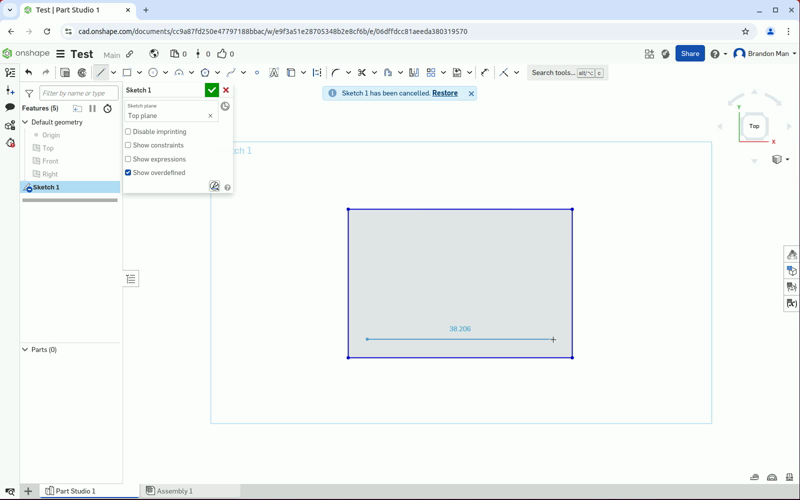
click(553, 339)
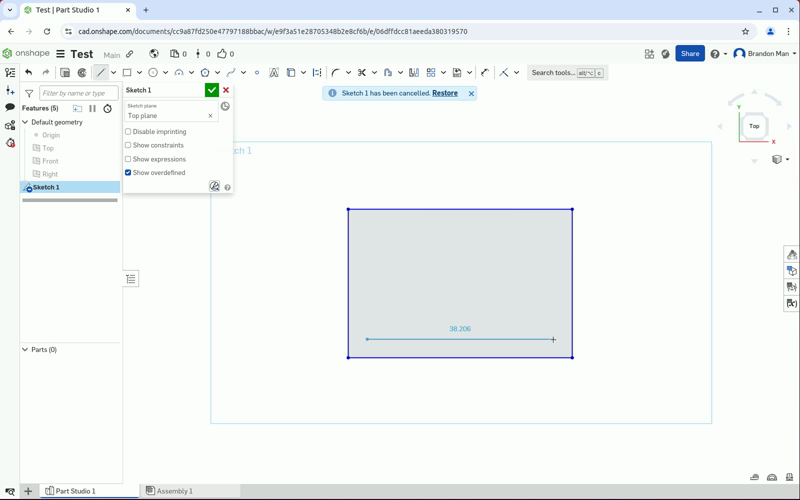
key_up(shift)
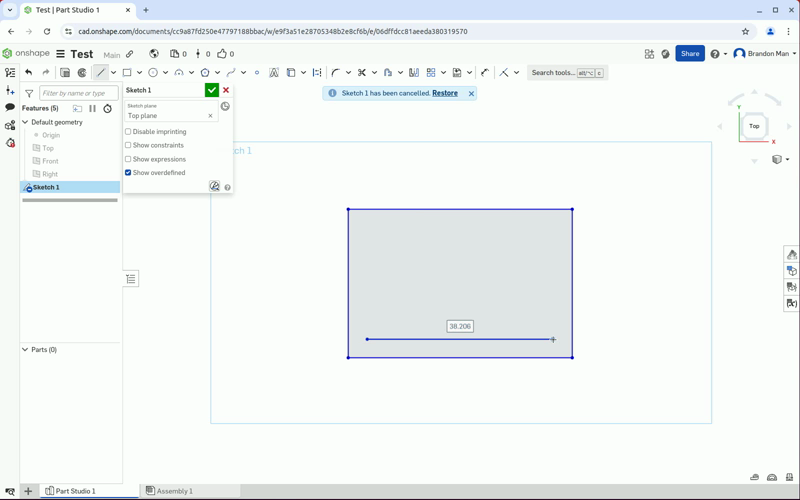
key_down(shift)
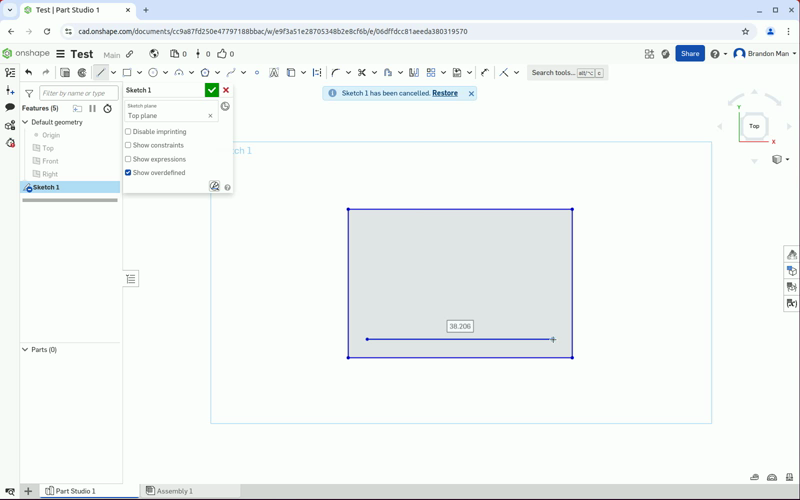
mouse_move(553, 228)
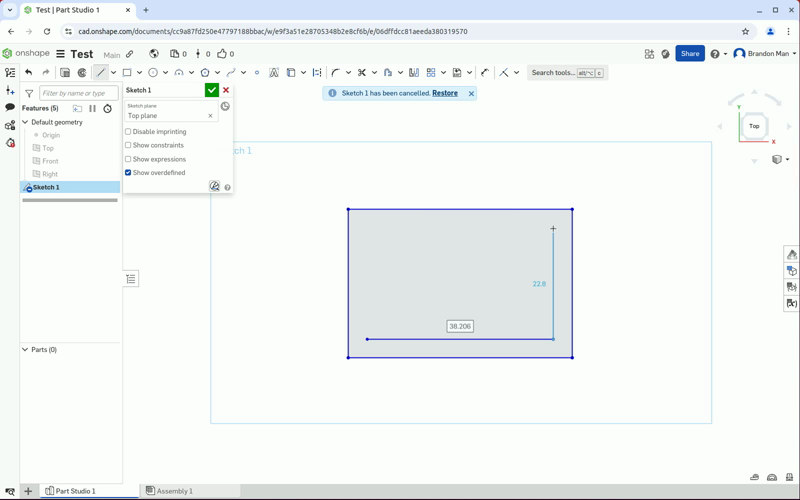
click(553, 228)
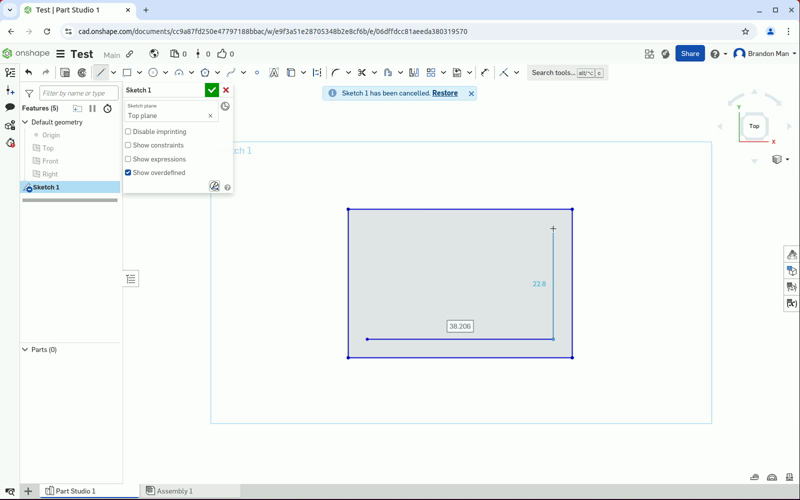
key_up(shift)
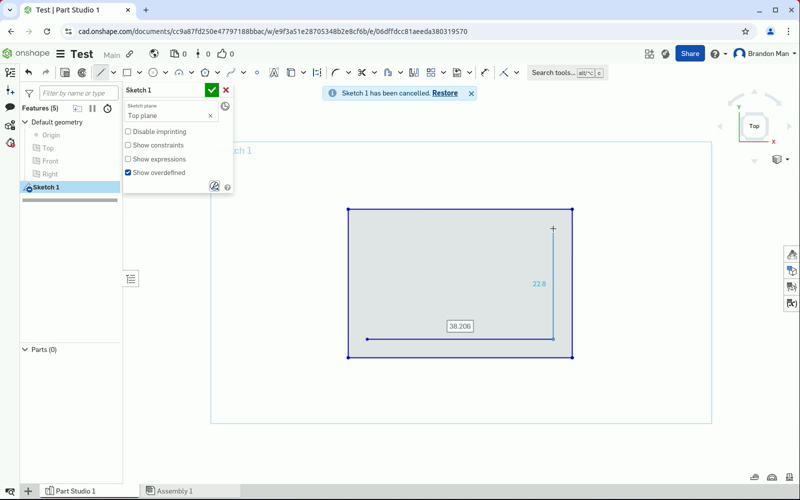
key_down(shift)
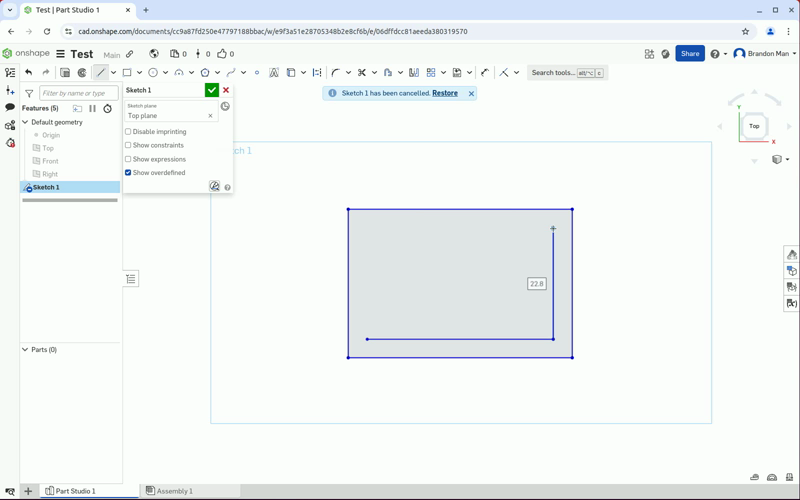
mouse_move(367, 228)
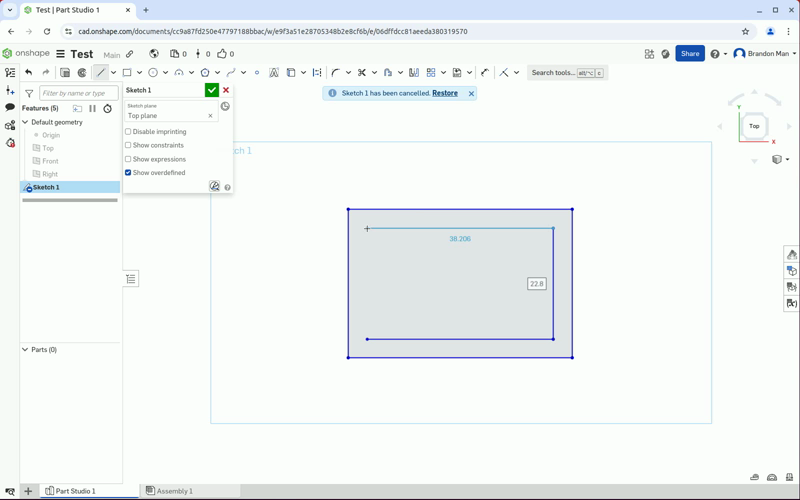
click(367, 228)
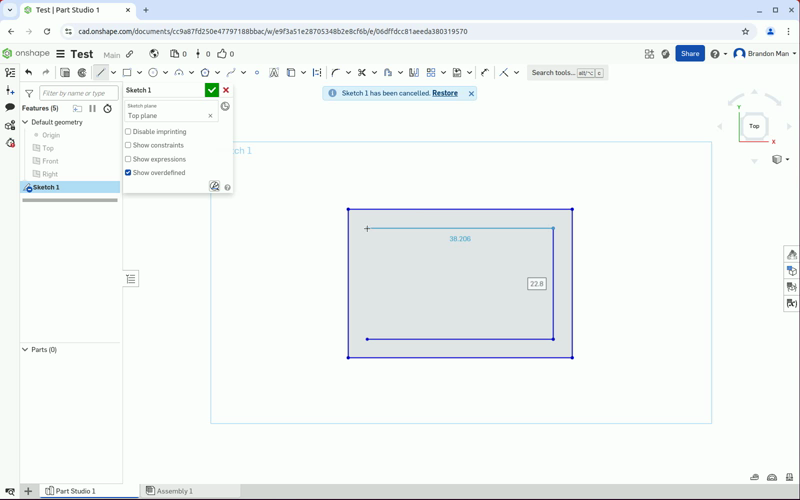
key_up(shift)
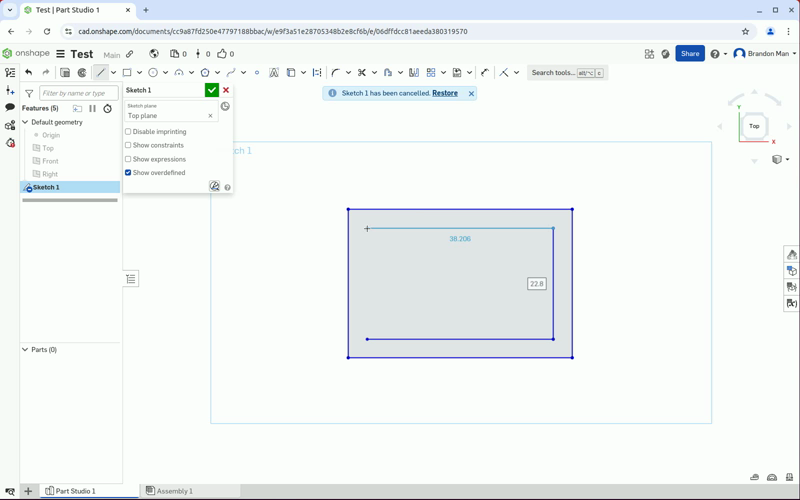
key_down(shift)
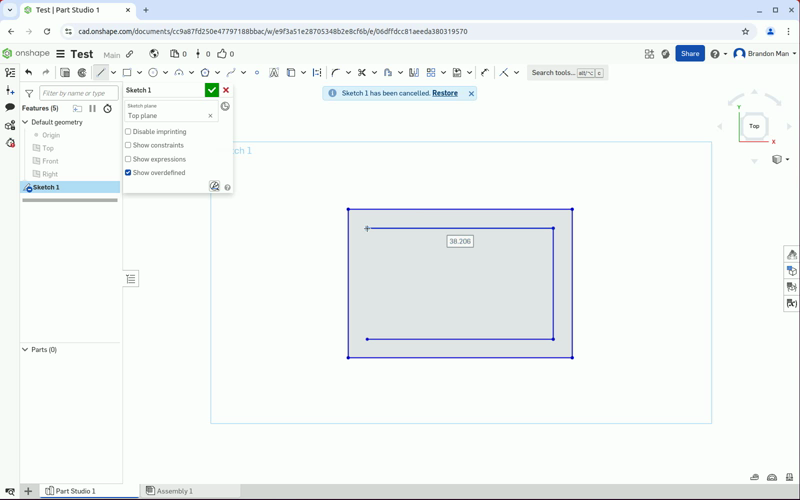
mouse_move(367, 339)
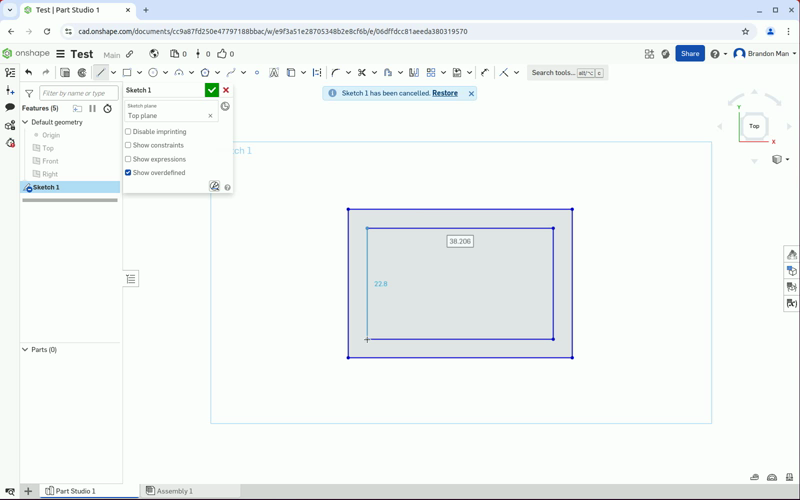
key_up(shift)
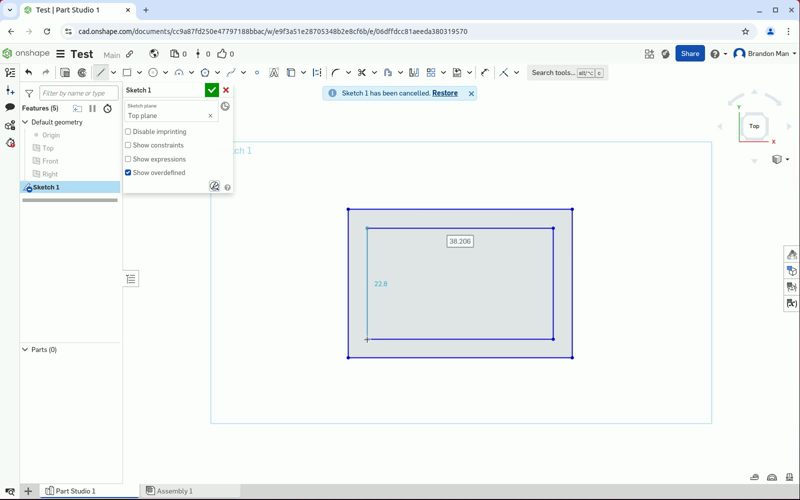
click(367, 339)
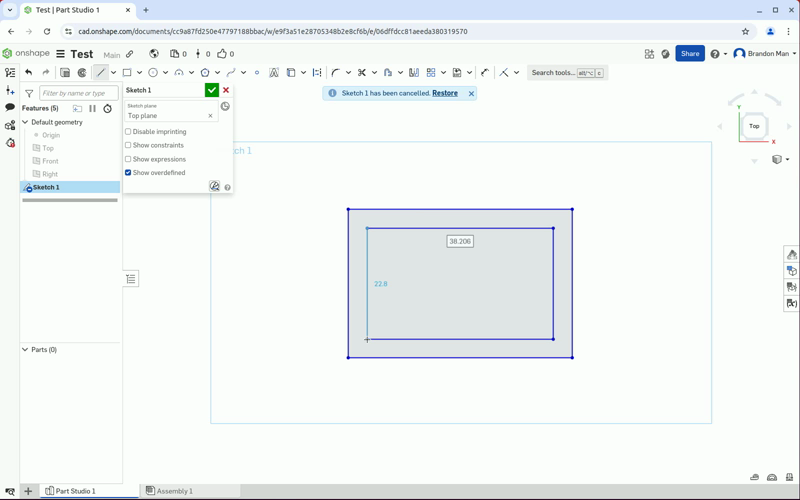
key(esc)
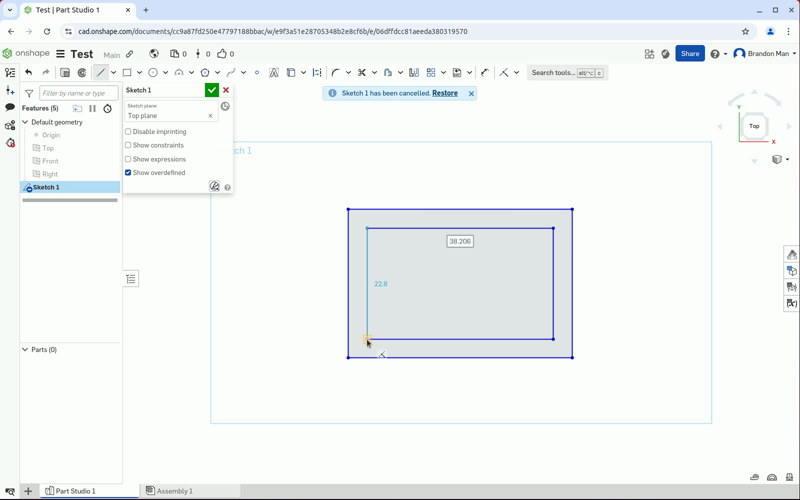
mouse_move(530, 219)
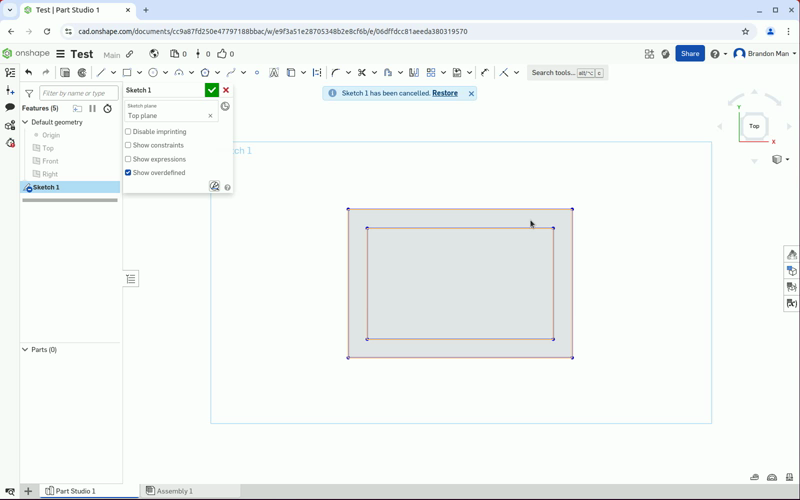
click(530, 219)
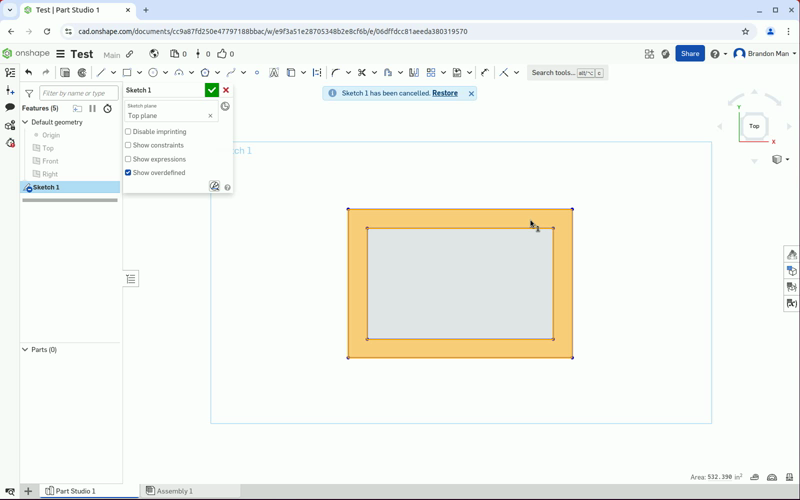
mouse_move(73, 352)
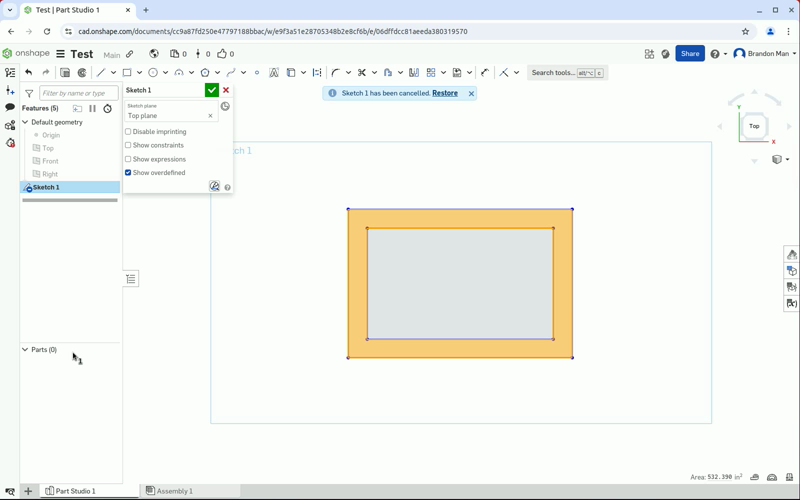
key(shift+y)
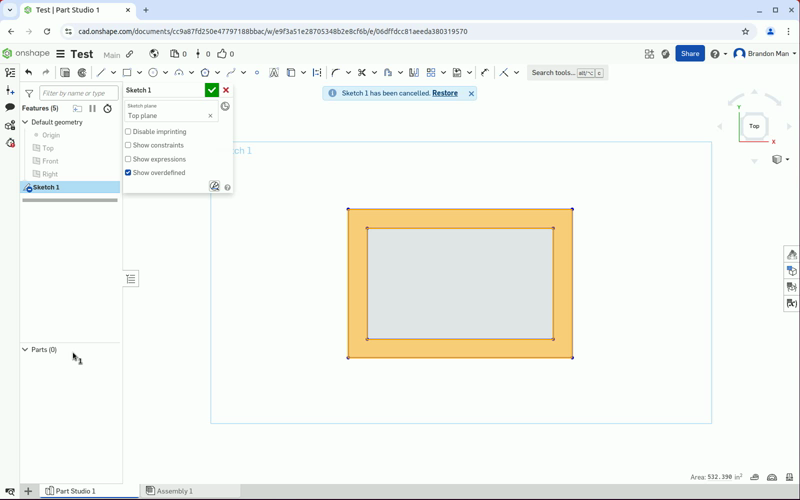
key(shift+e)
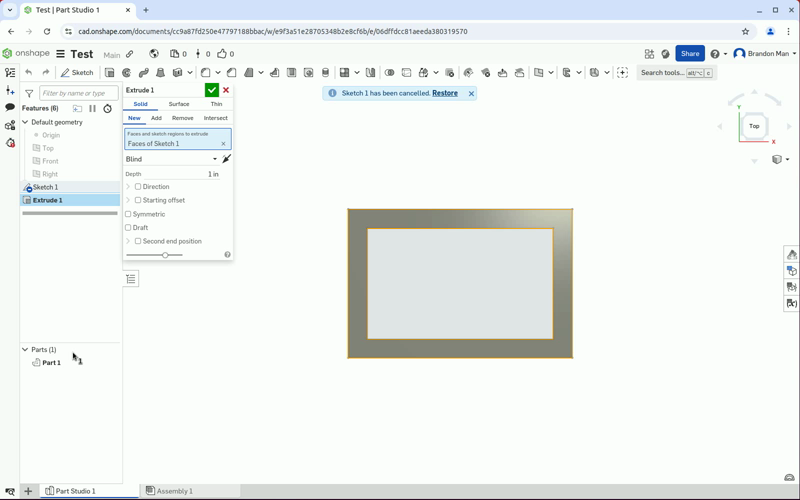
mouse_move(143, 106)
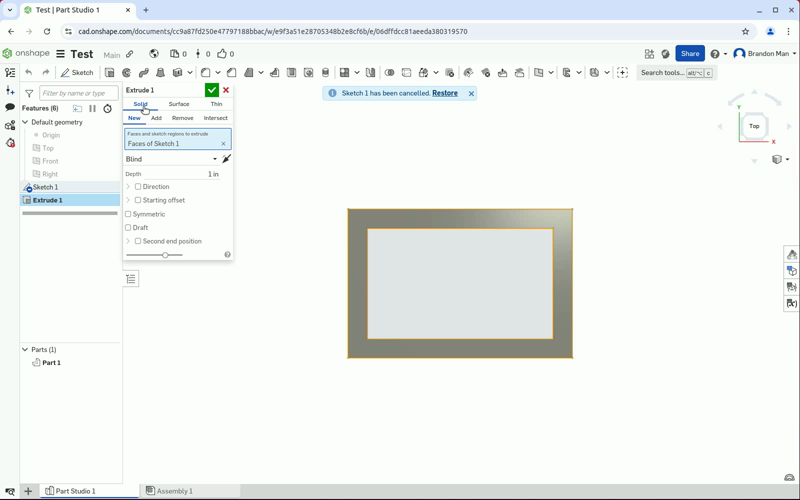
click(143, 106)
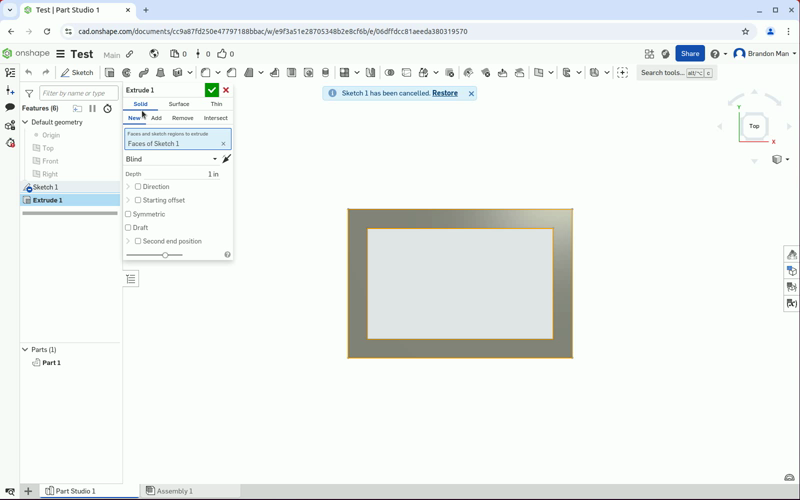
mouse_move(137, 120)
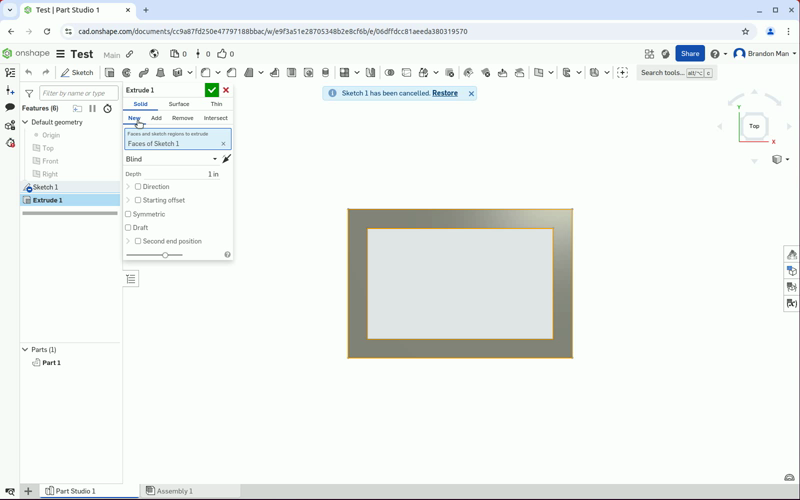
click(137, 120)
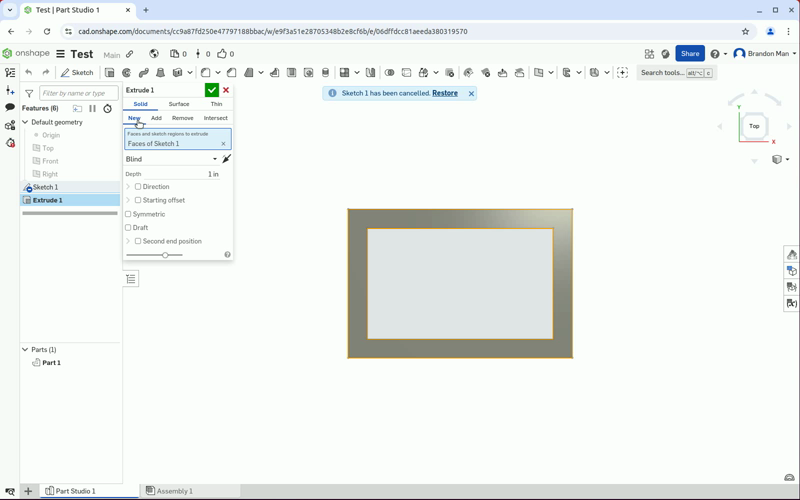
key(tab, 4)
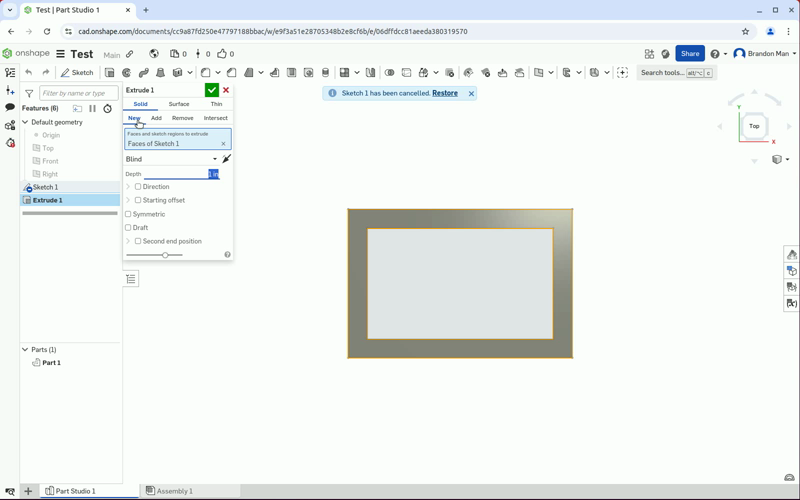
text(15.405)
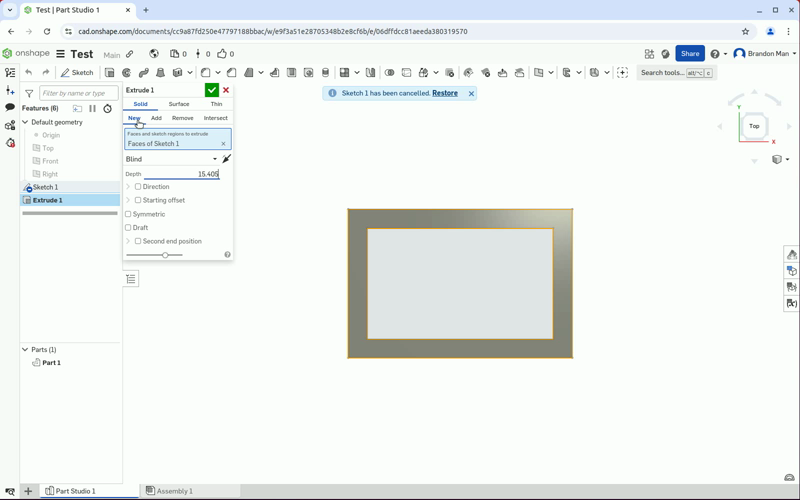
key(enter)
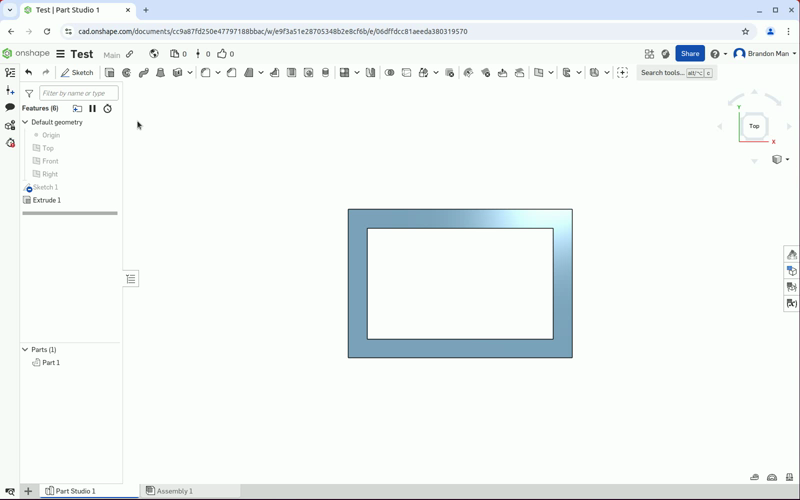
key(shift+h)
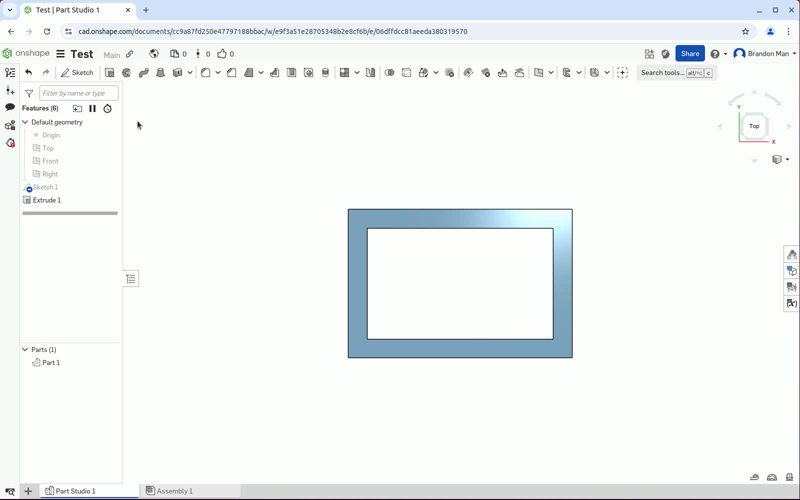
key(shift+h)
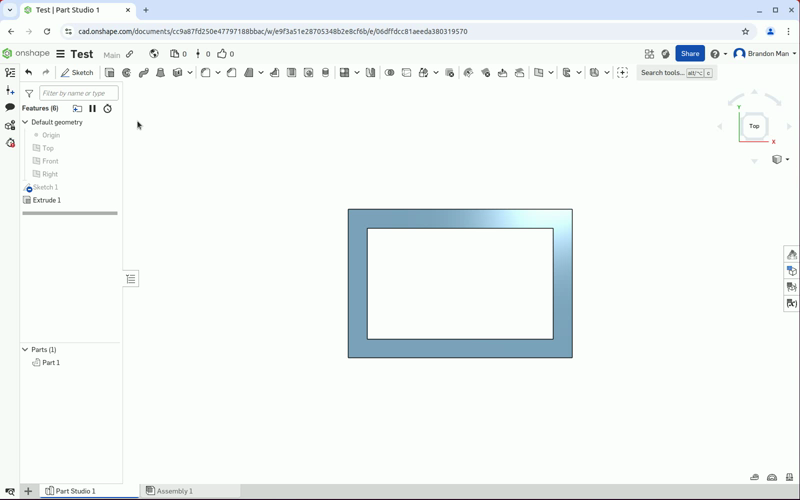
mouse_move(73, 189)
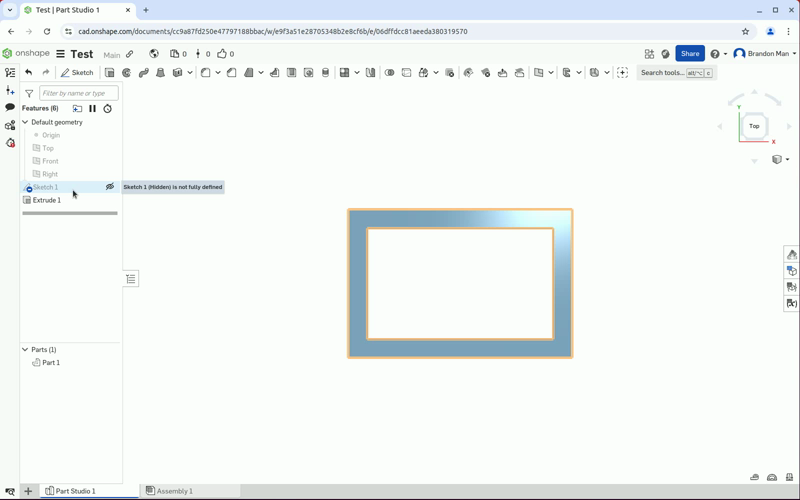
click(73, 189)
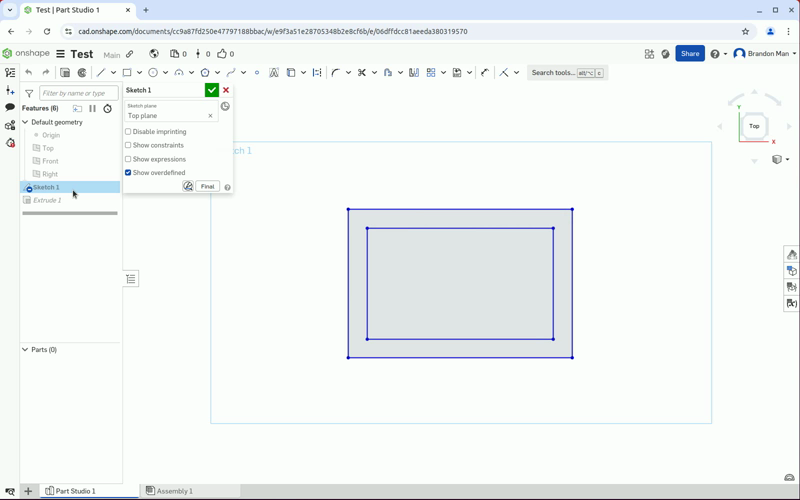
mouse_move(229, 92)
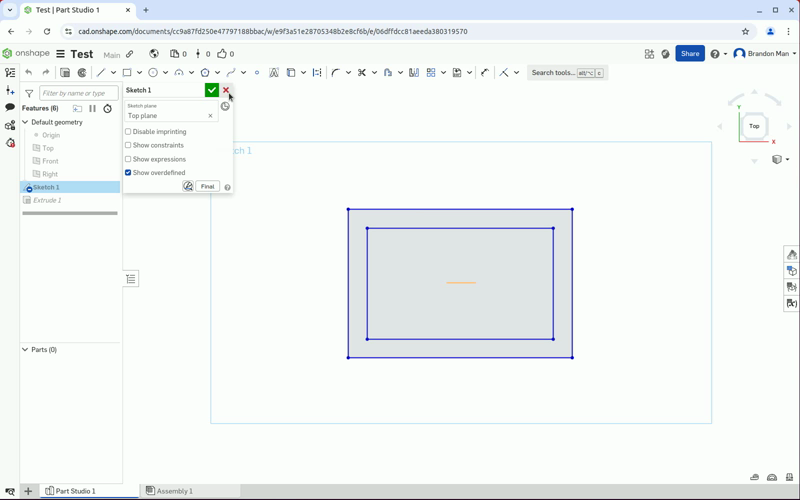
click(229, 92)
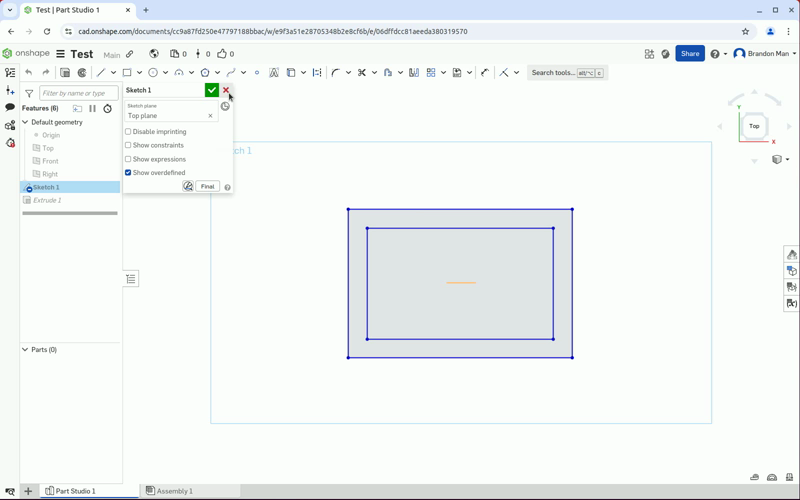
key(shift+s)
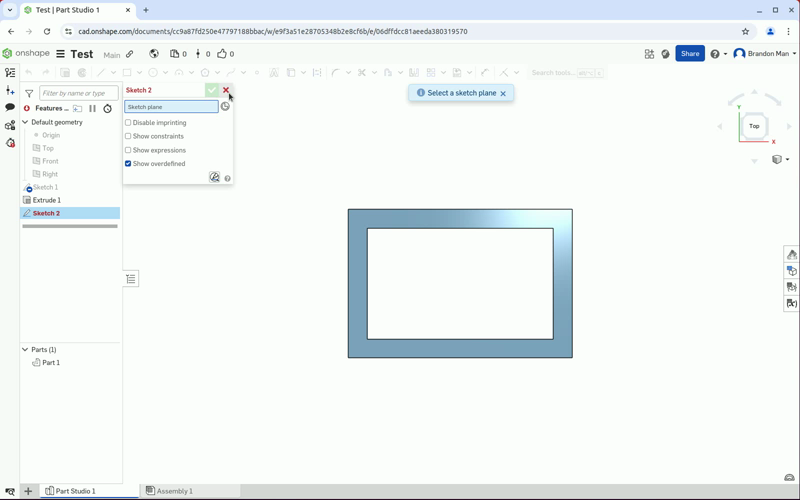
mouse_move(73, 150)
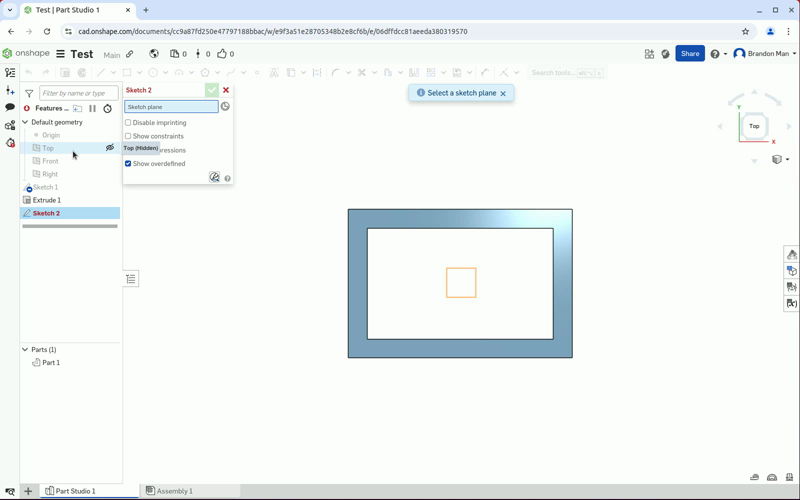
click(73, 150)
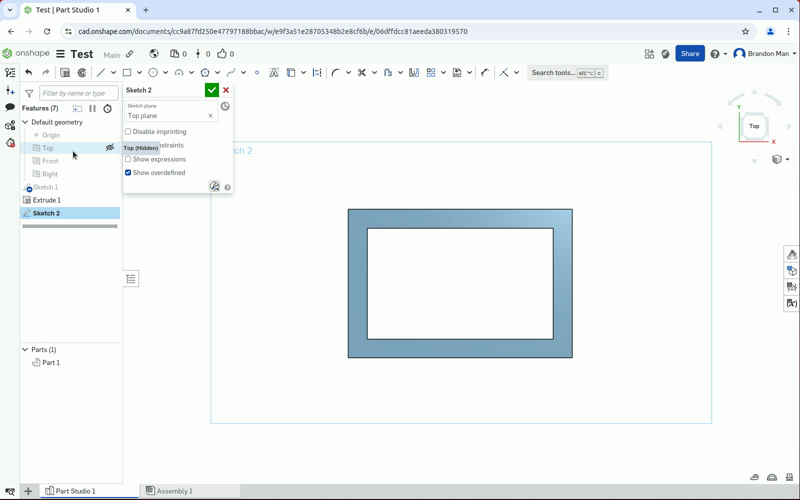
mouse_move(73, 352)
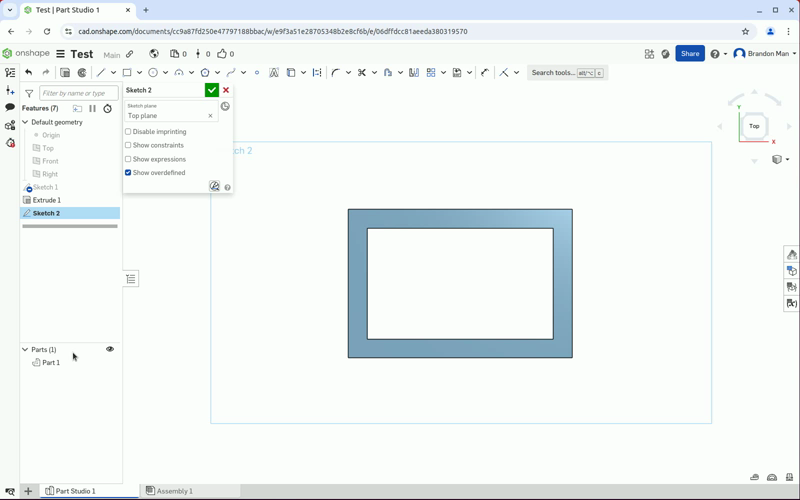
key(y)
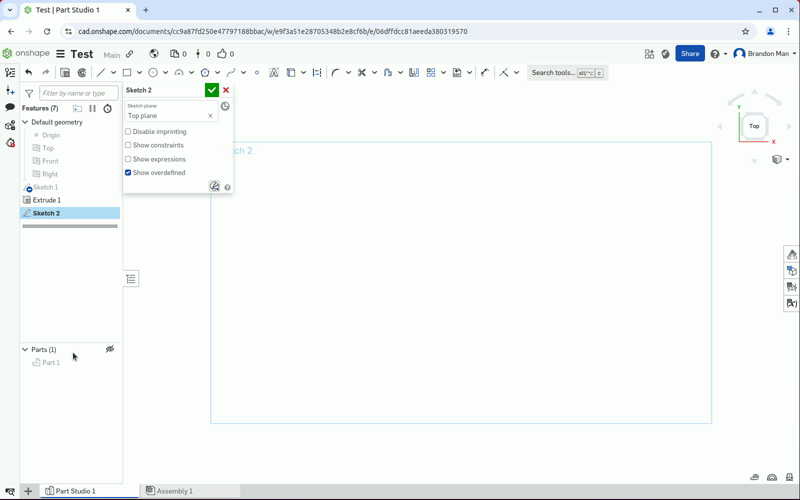
key(l)
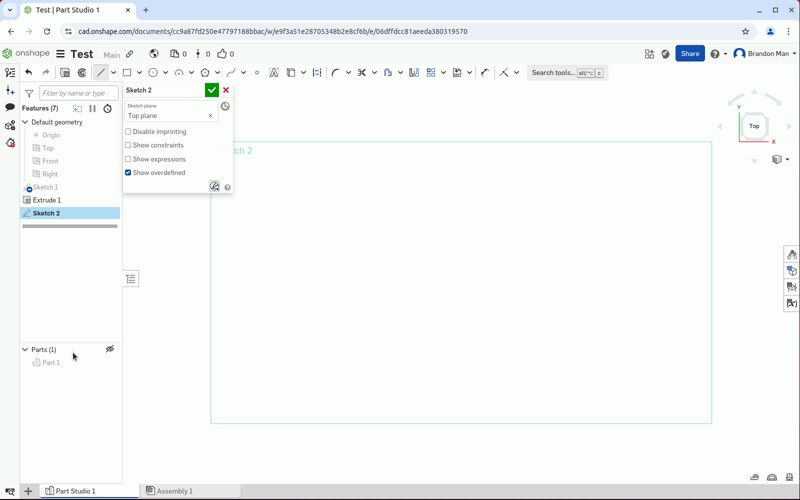
key_down(shift)
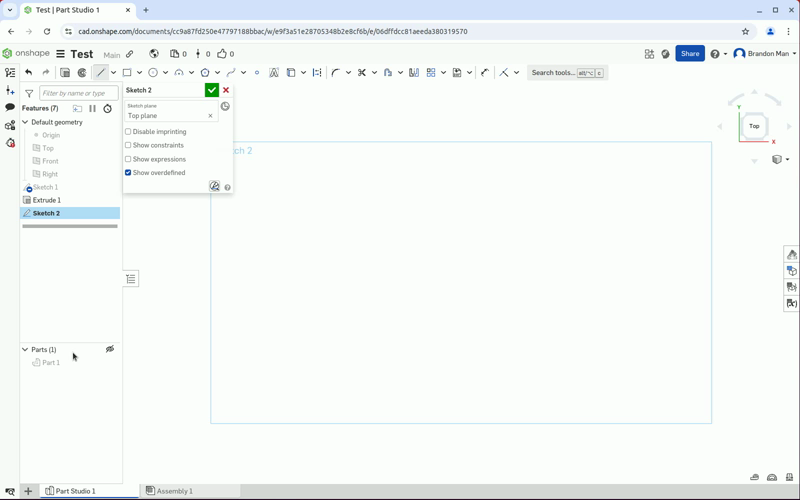
mouse_move(368, 337)
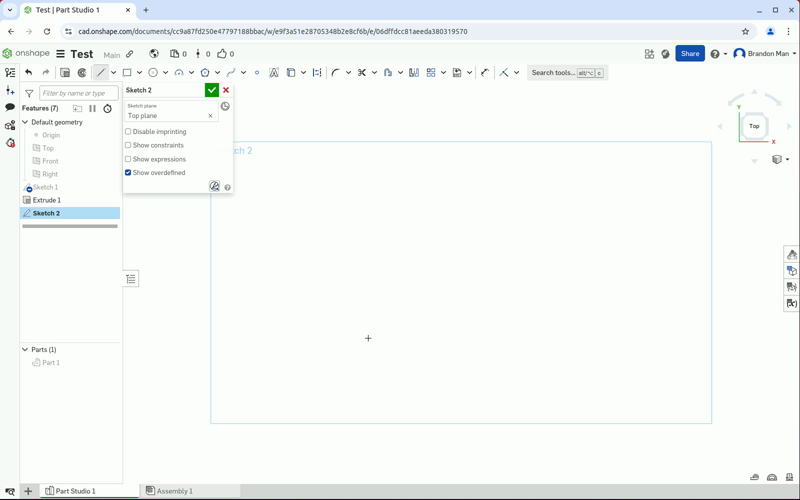
click(368, 337)
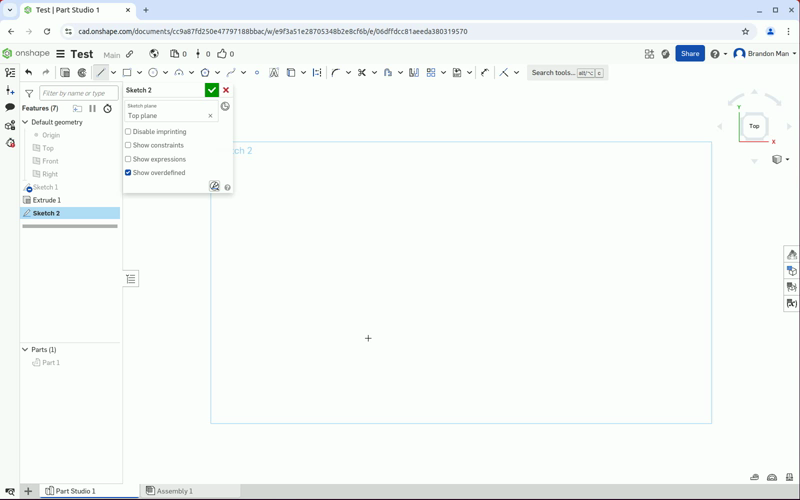
key_up(shift)
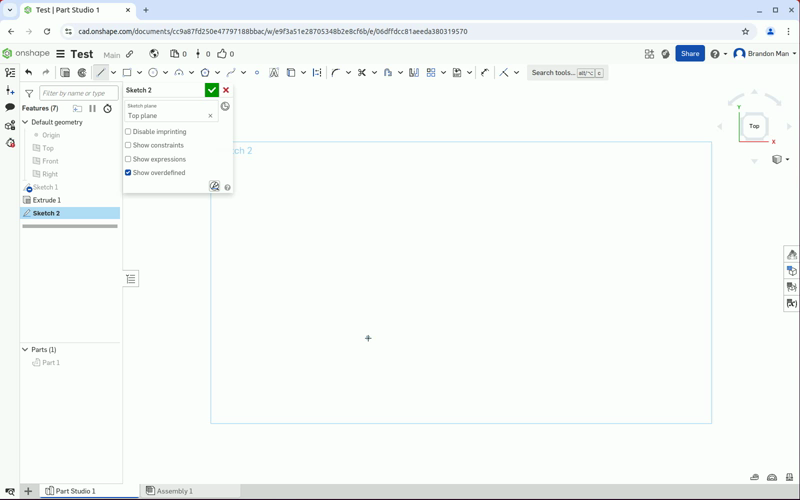
key_down(shift)
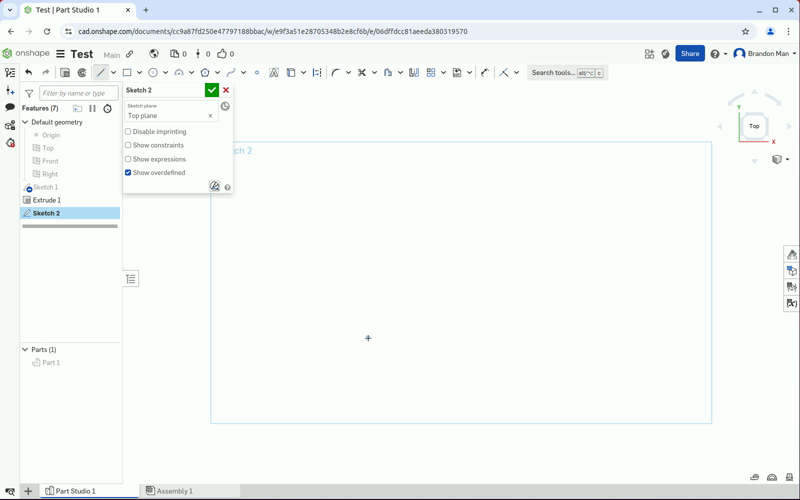
mouse_move(553, 337)
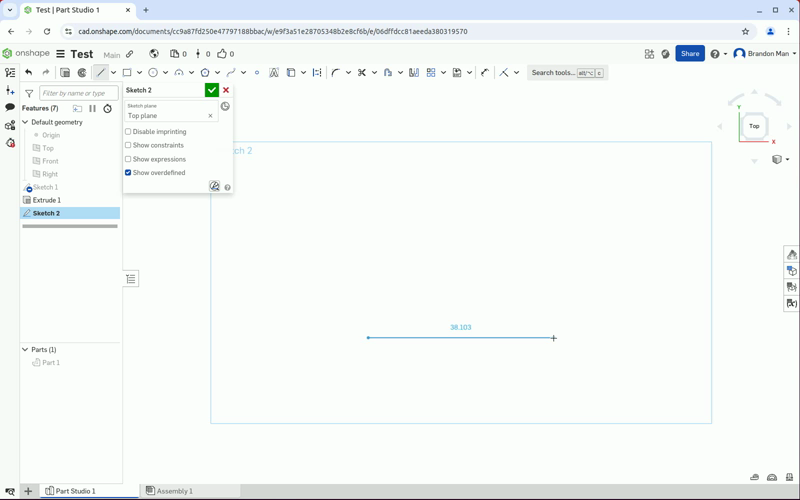
click(553, 337)
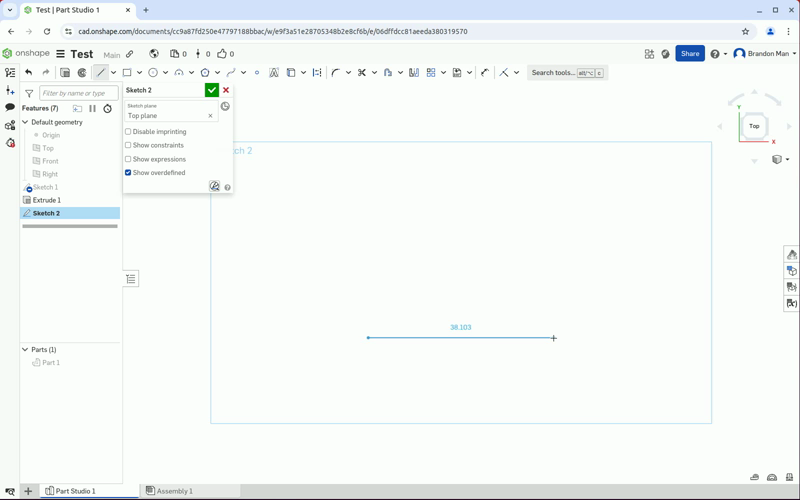
key_up(shift)
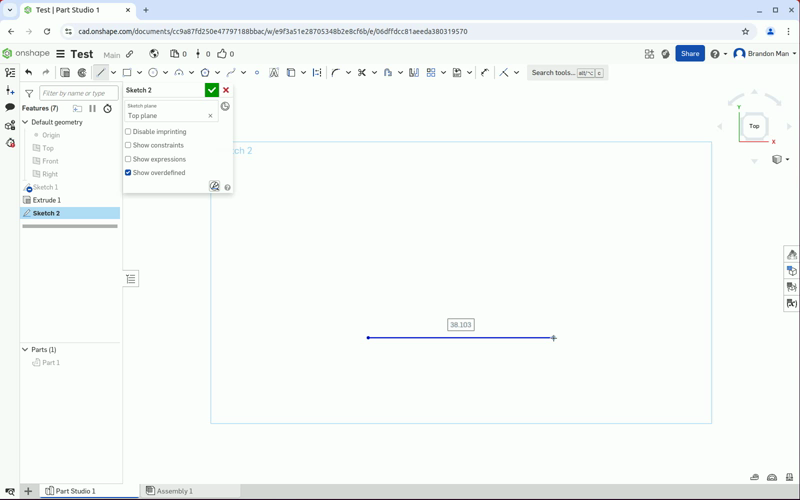
key_down(shift)
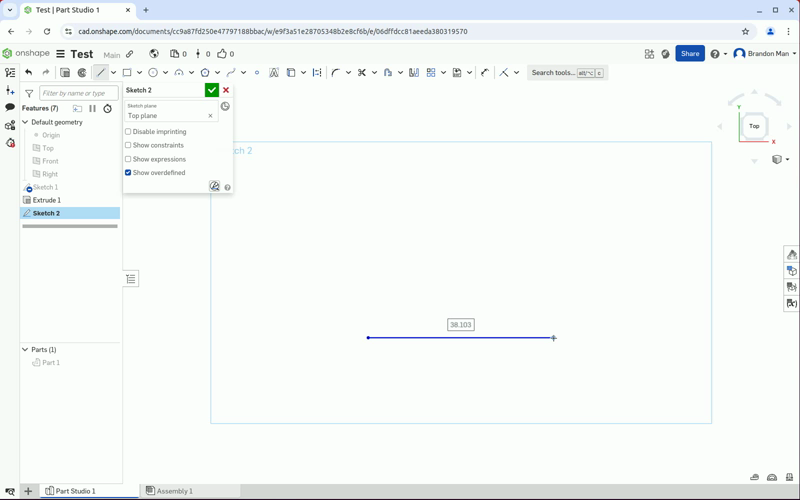
mouse_move(553, 226)
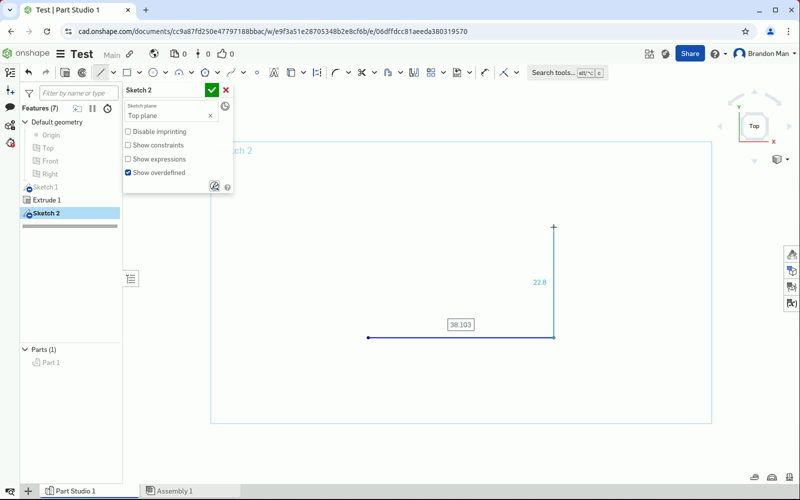
click(553, 226)
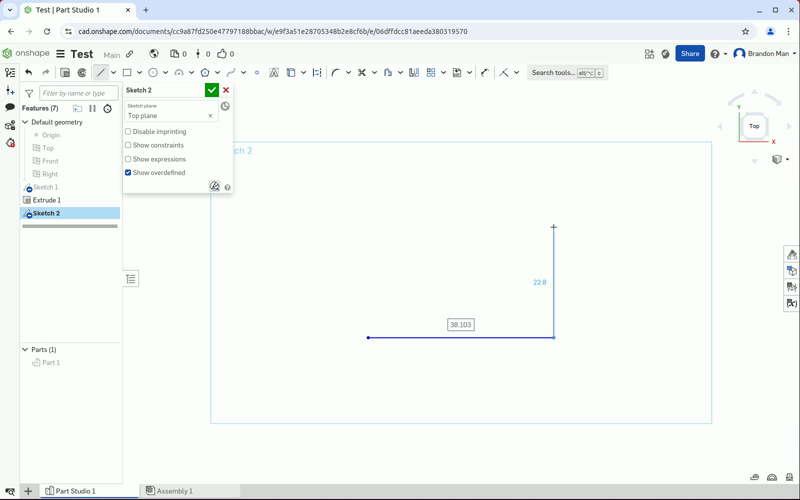
key_up(shift)
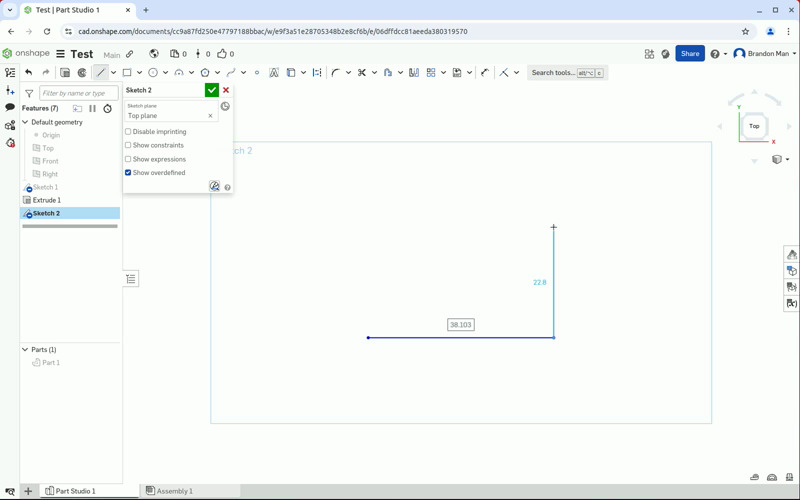
key_down(shift)
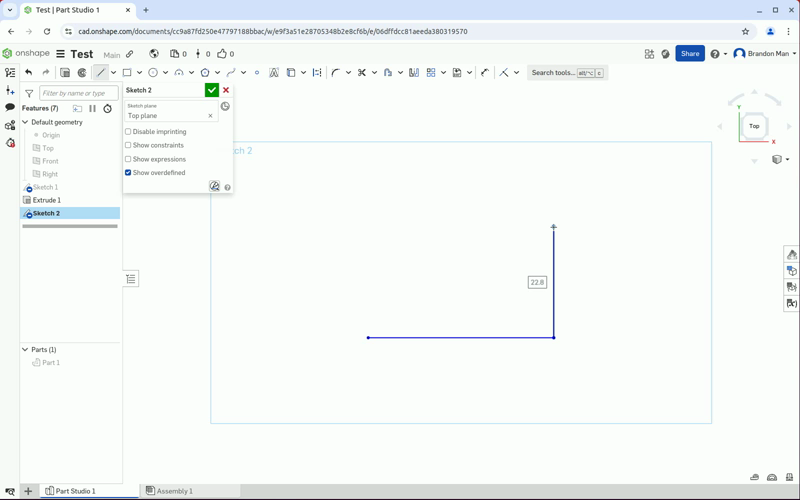
mouse_move(368, 226)
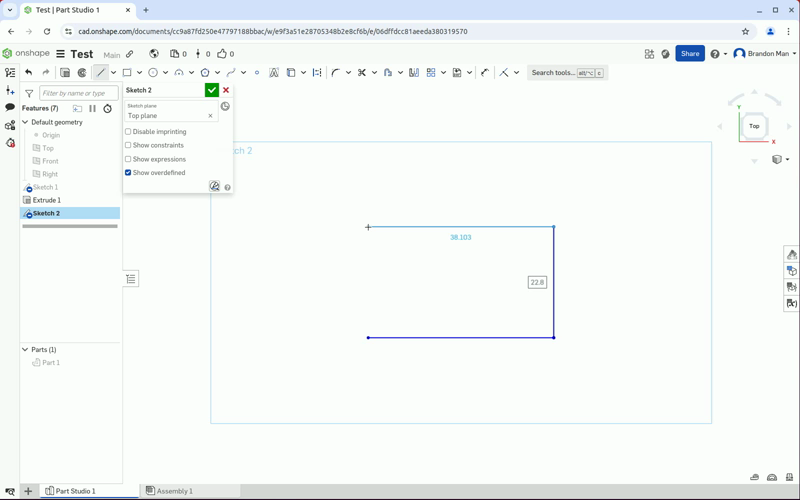
click(368, 226)
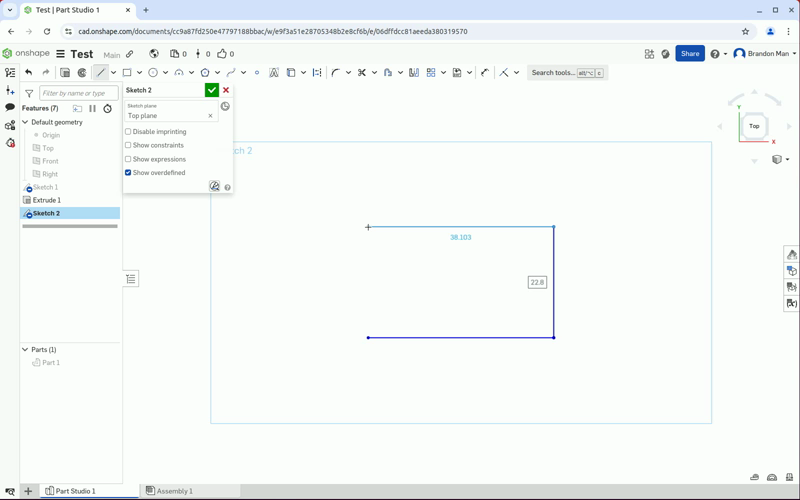
key_up(shift)
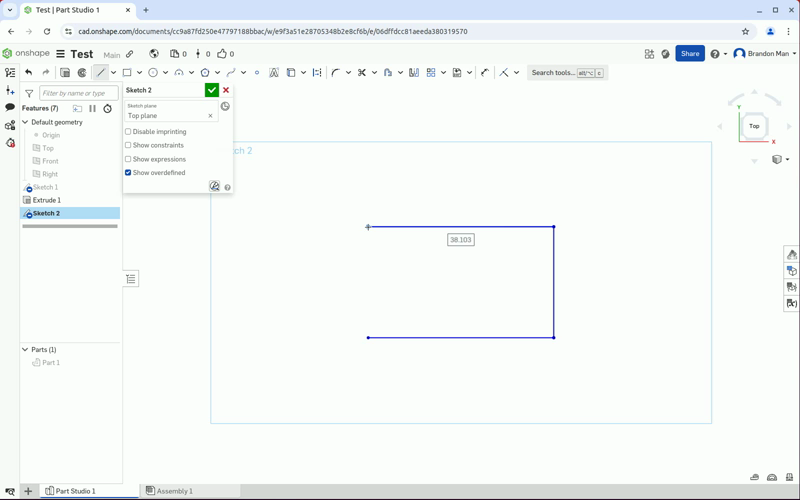
key_down(shift)
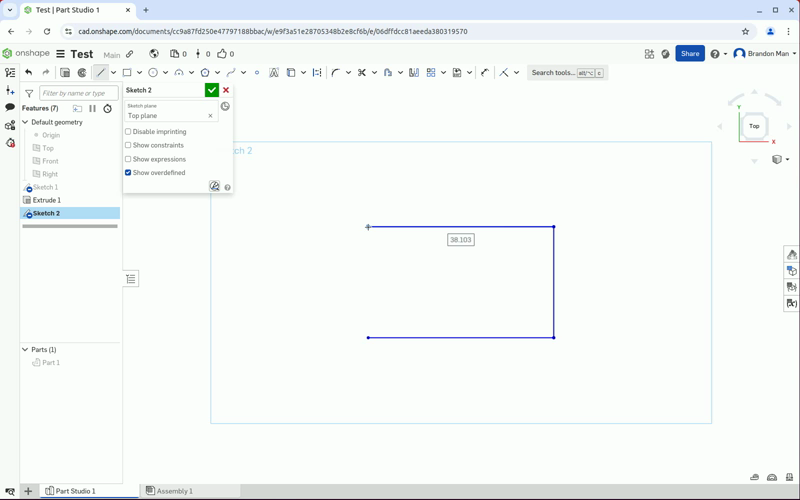
mouse_move(368, 337)
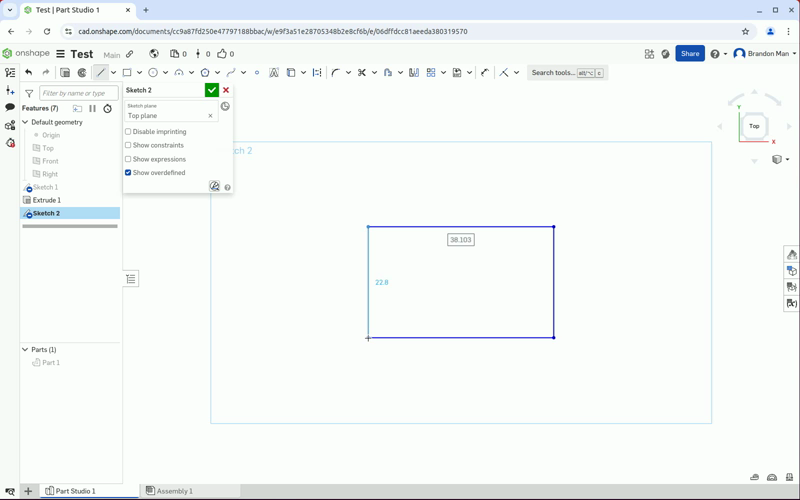
key_up(shift)
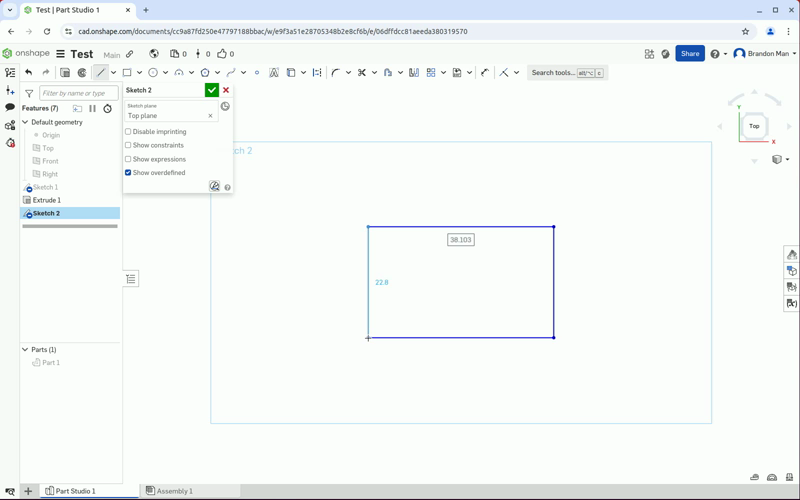
click(368, 337)
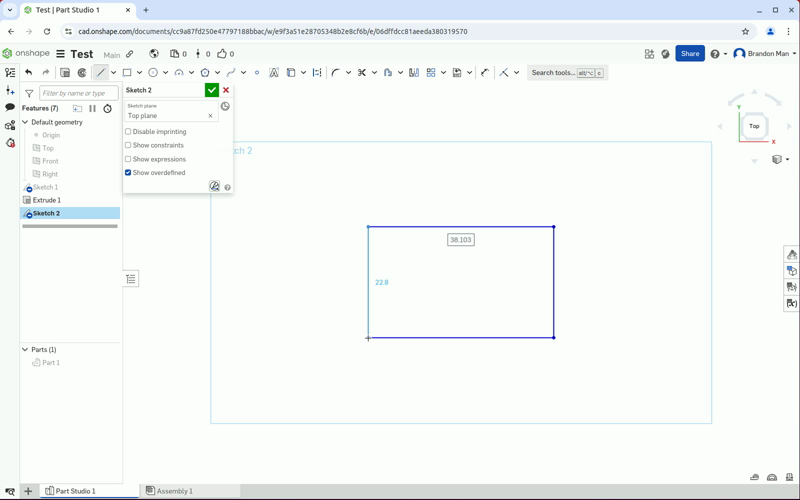
key(esc)
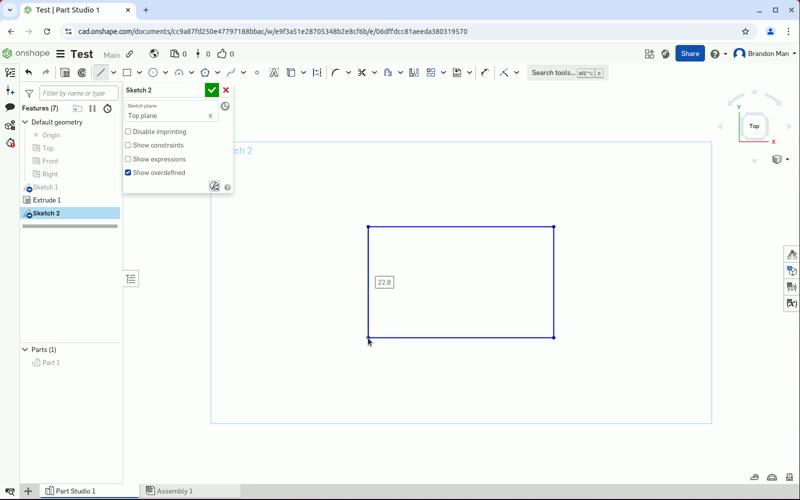
mouse_move(436, 276)
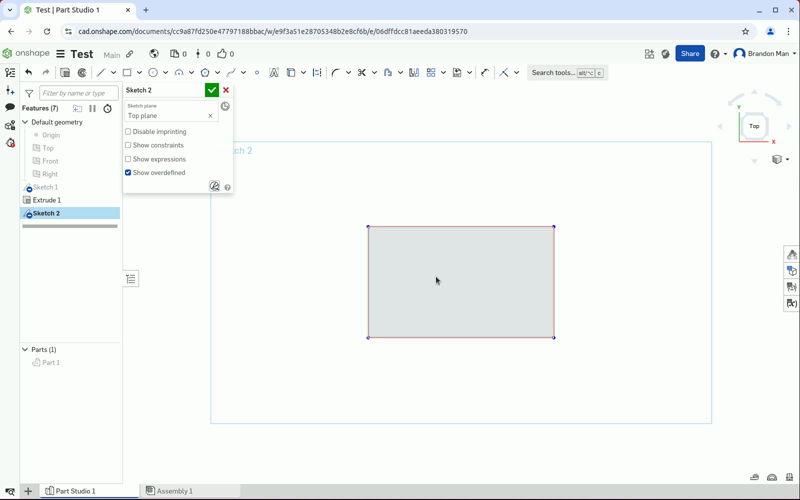
click(436, 276)
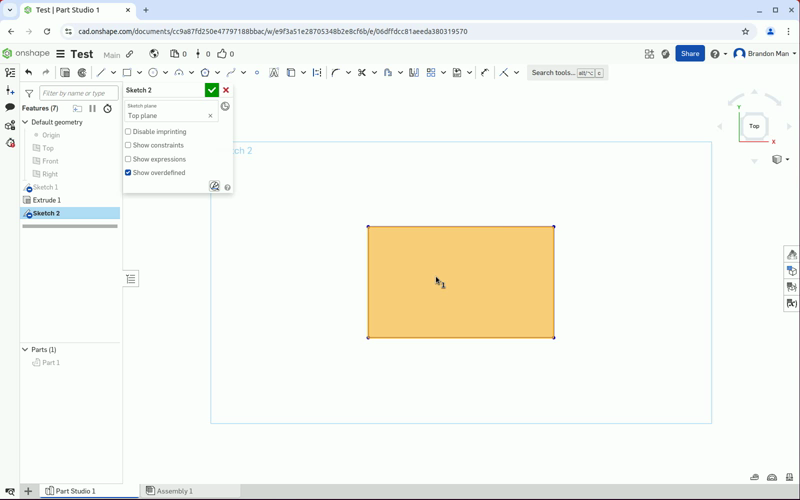
mouse_move(73, 352)
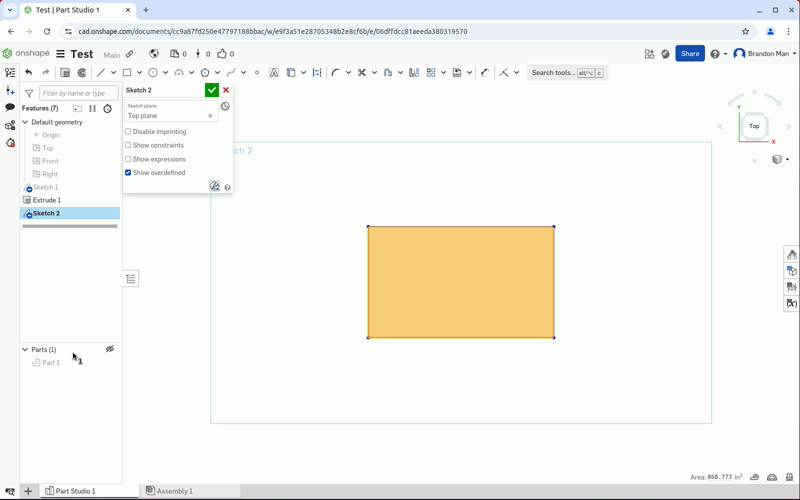
key(shift+y)
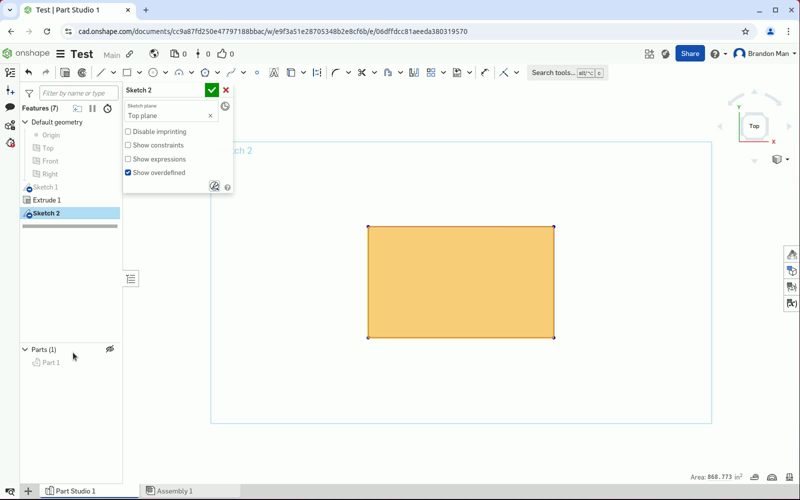
key(shift+e)
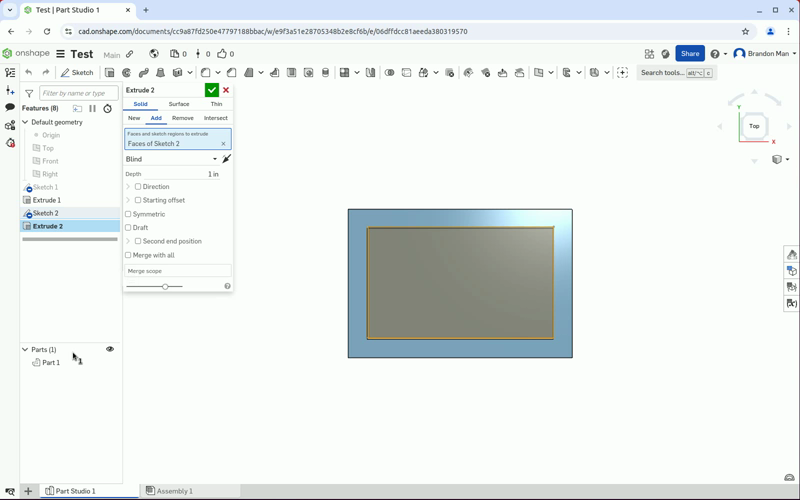
mouse_move(143, 106)
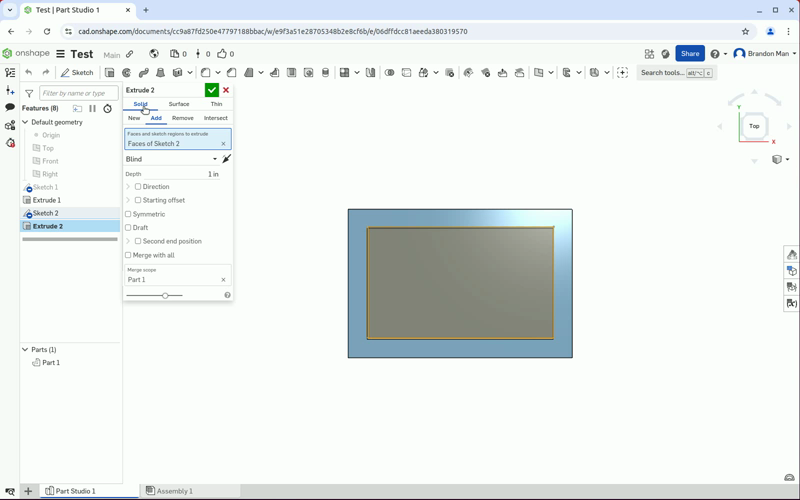
click(143, 106)
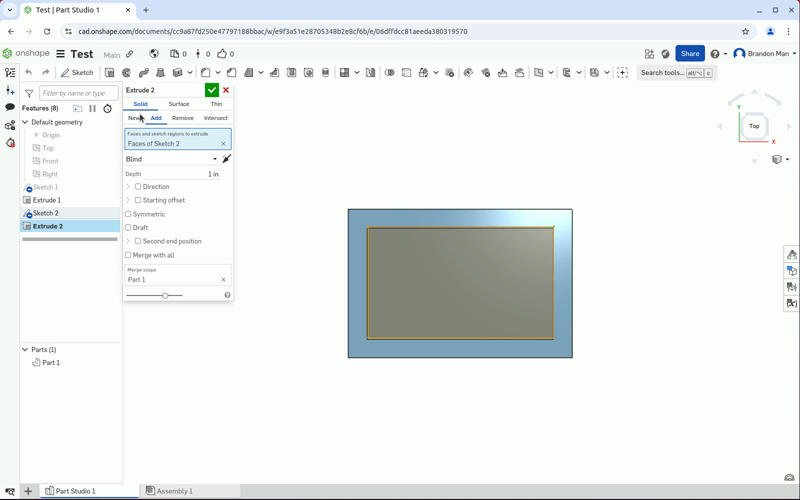
mouse_move(137, 120)
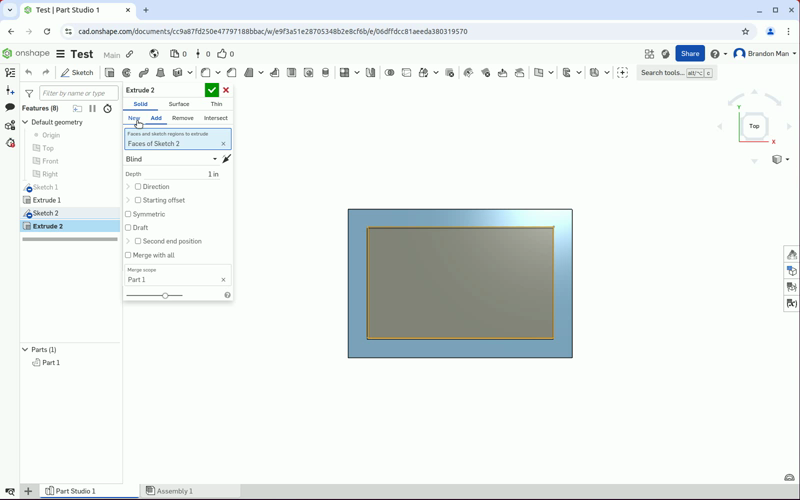
click(137, 120)
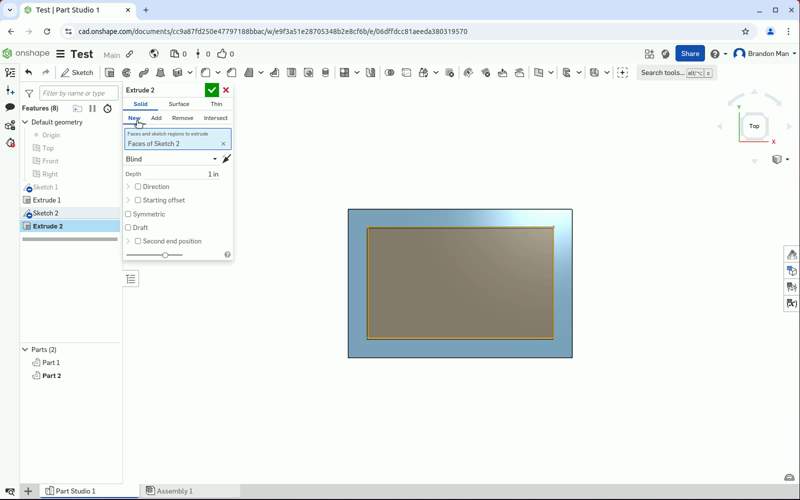
key(tab, 4)
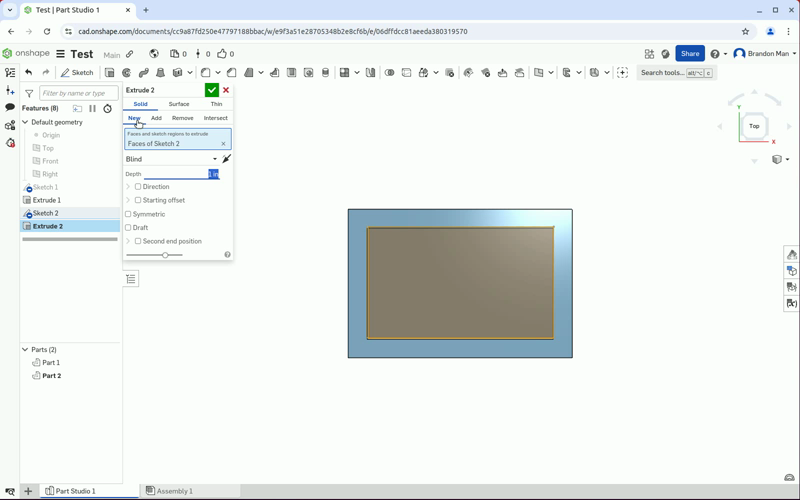
text(19.257)
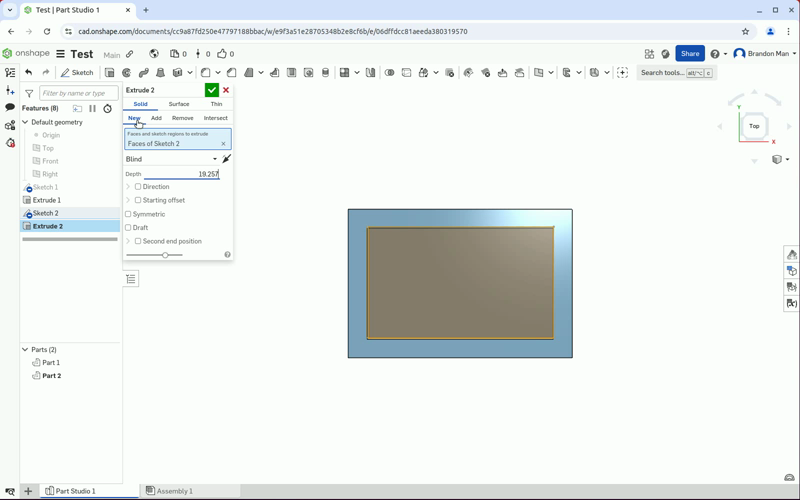
key(enter)
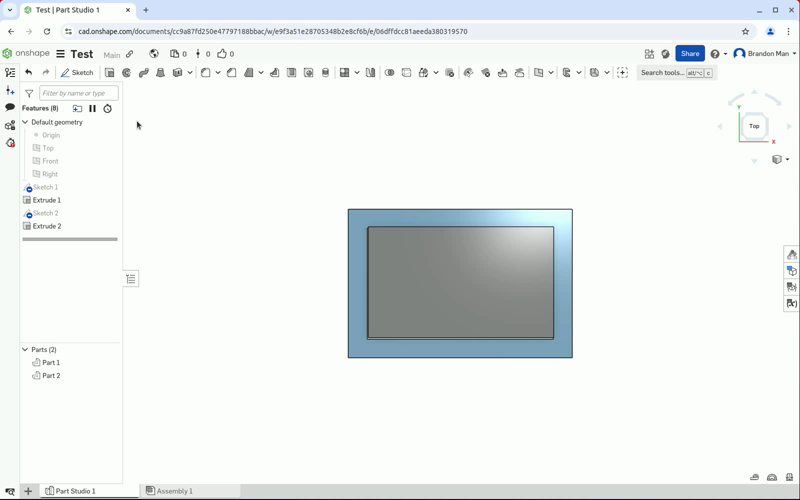
key(shift+h)
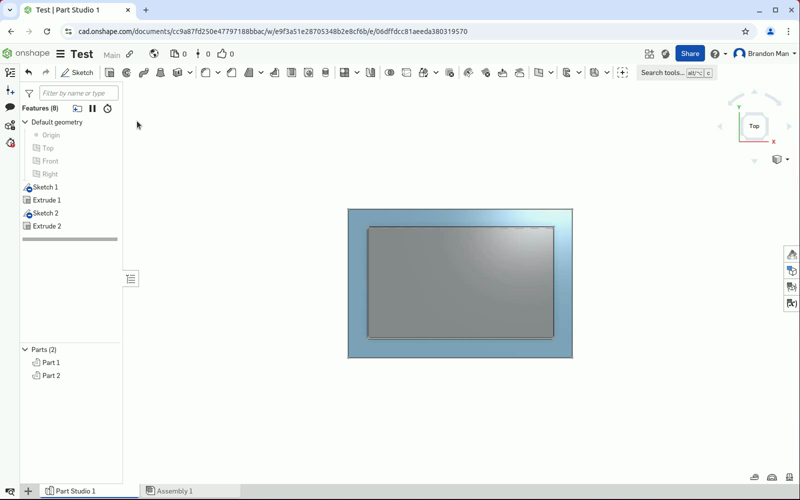
key(shift+h)
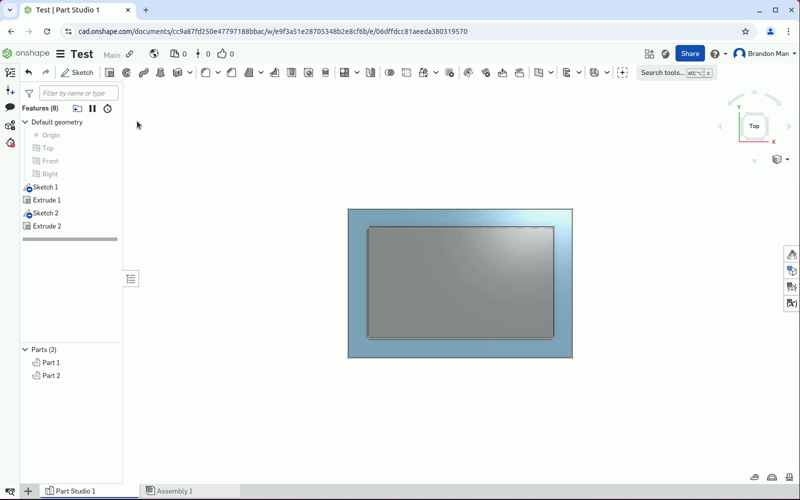
key(shift+7)
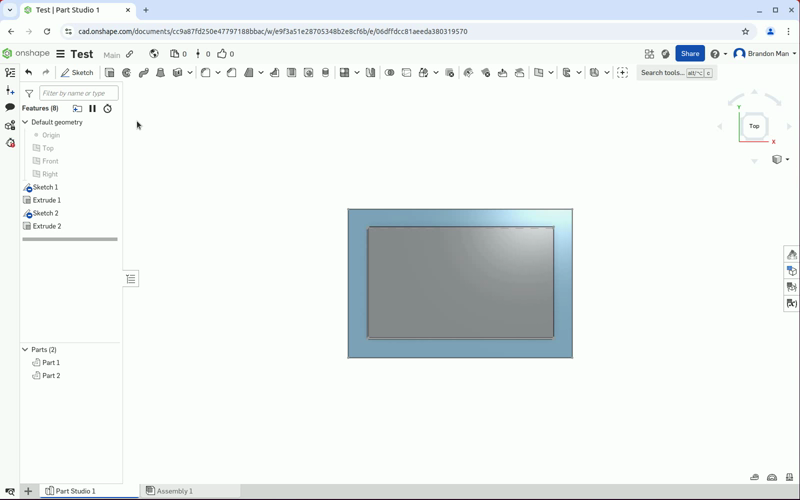
key(up, 3)
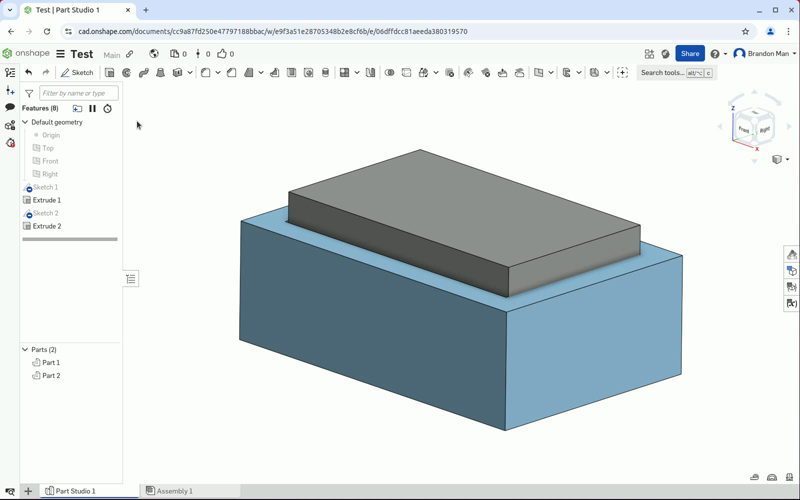
key(left, 3)
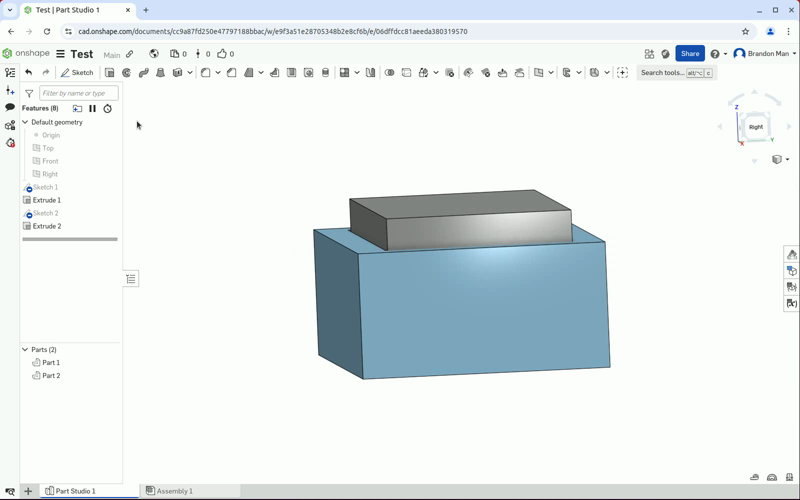
key(right, 3)
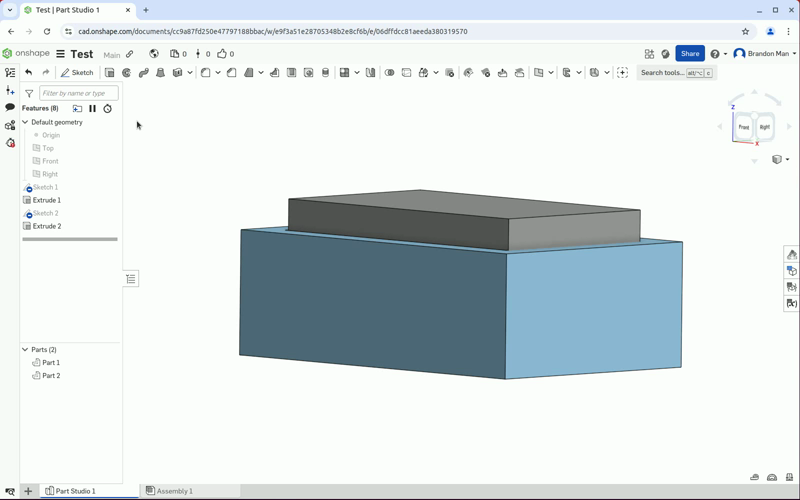
key(down, 3)
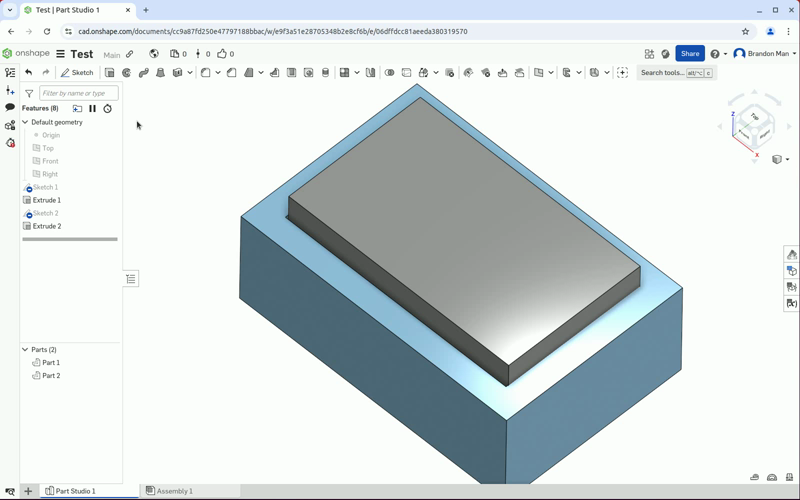
mouse_move(73, 189)
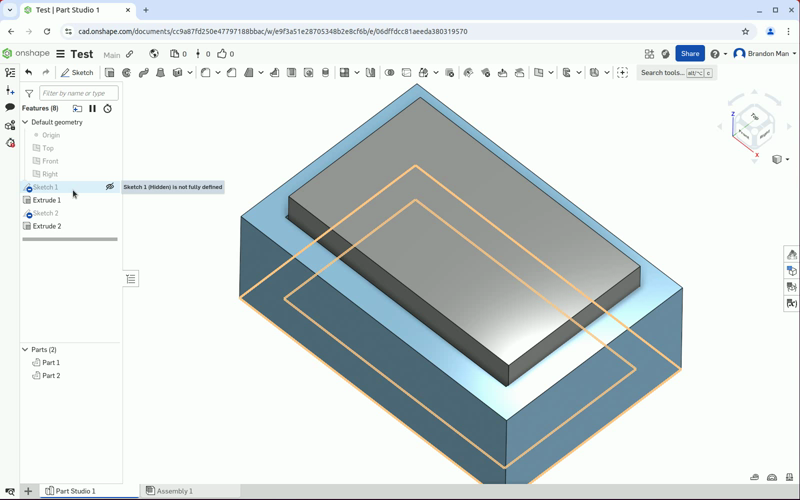
click(73, 189)